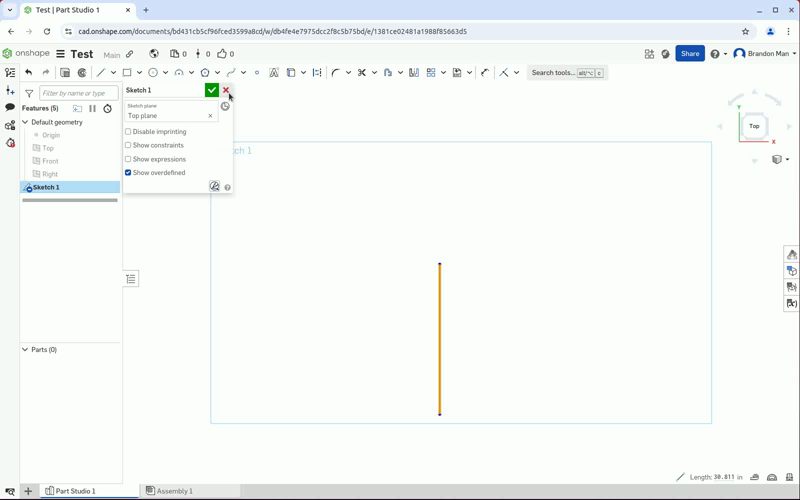
key(shift+h)
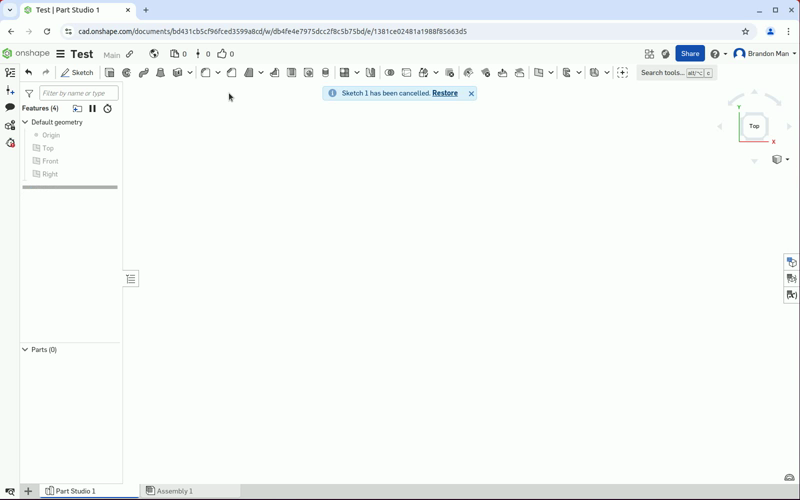
mouse_move(73, 352)
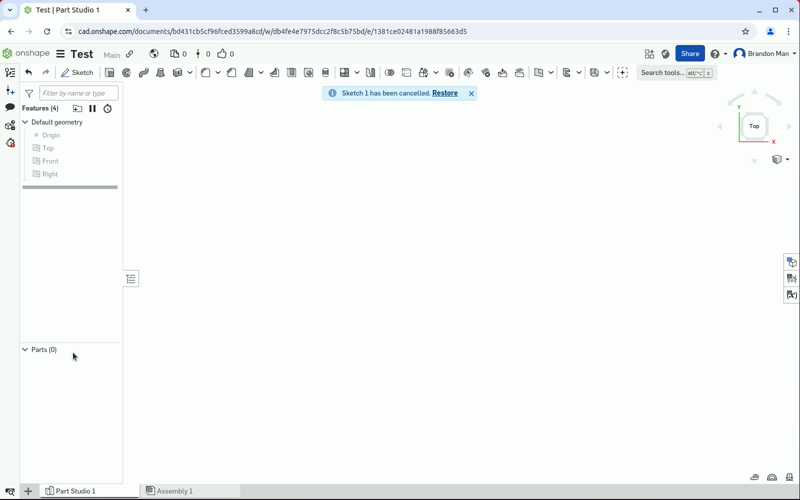
key(y)
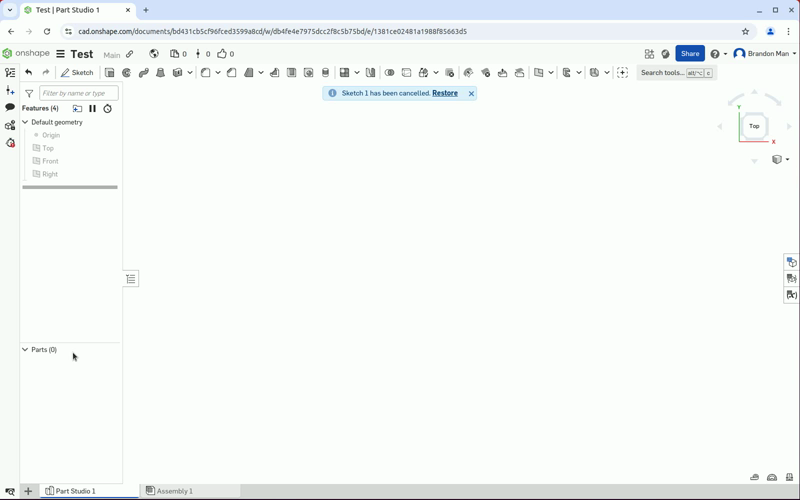
key(shift+p)
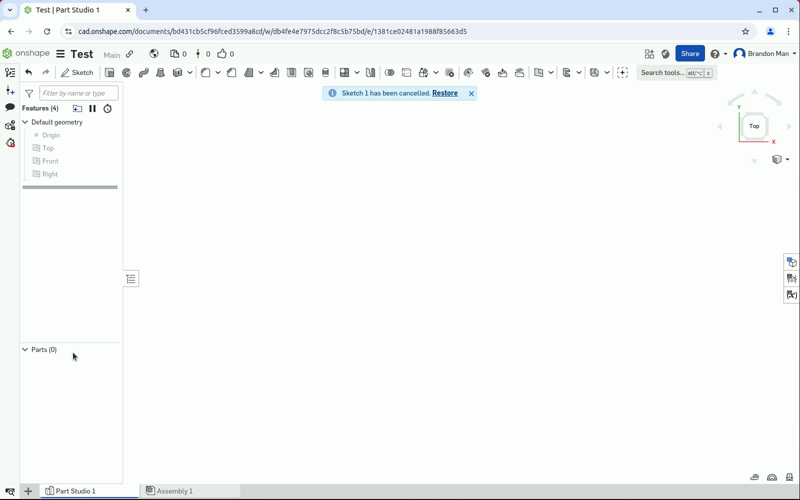
key(space)
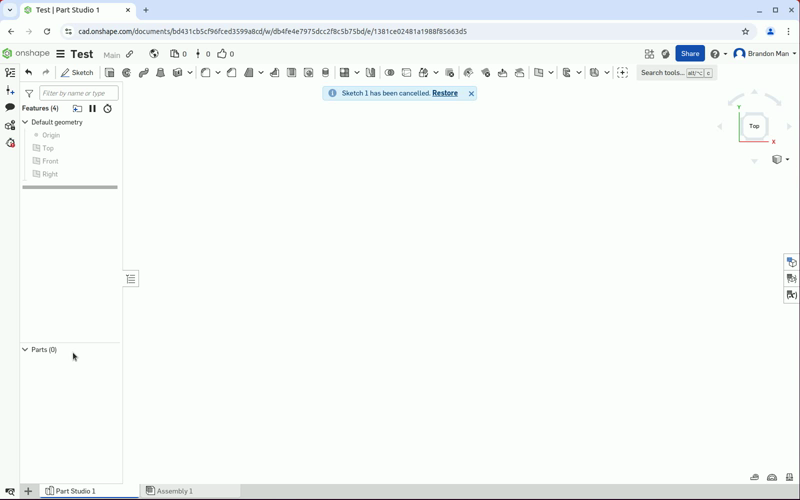
key_down(shift)
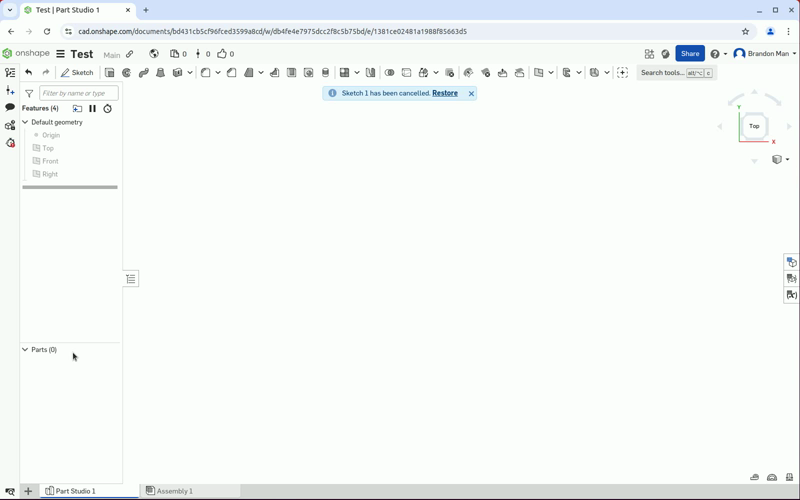
key(up)
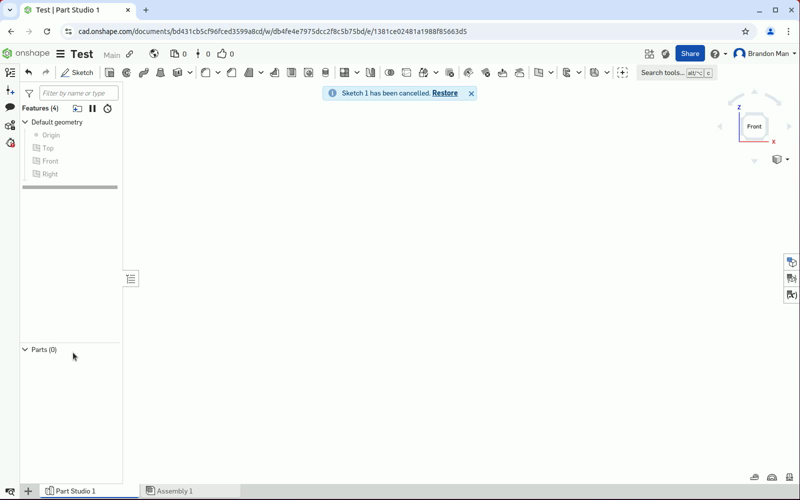
key_up(shift)
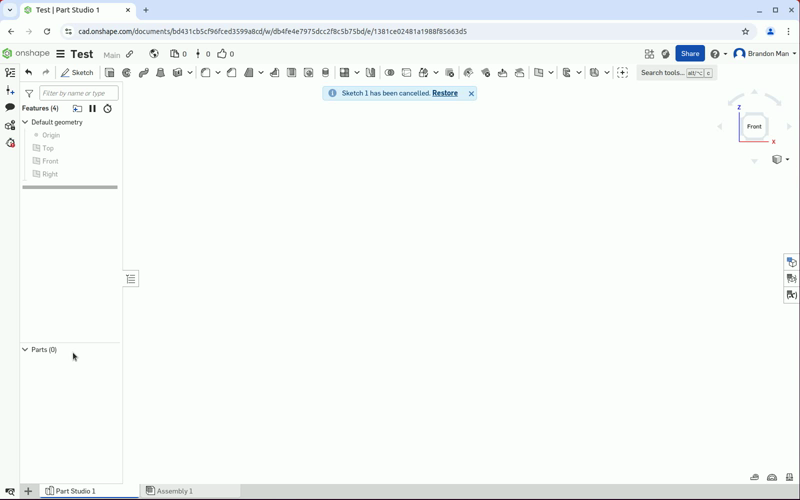
mouse_move(73, 352)
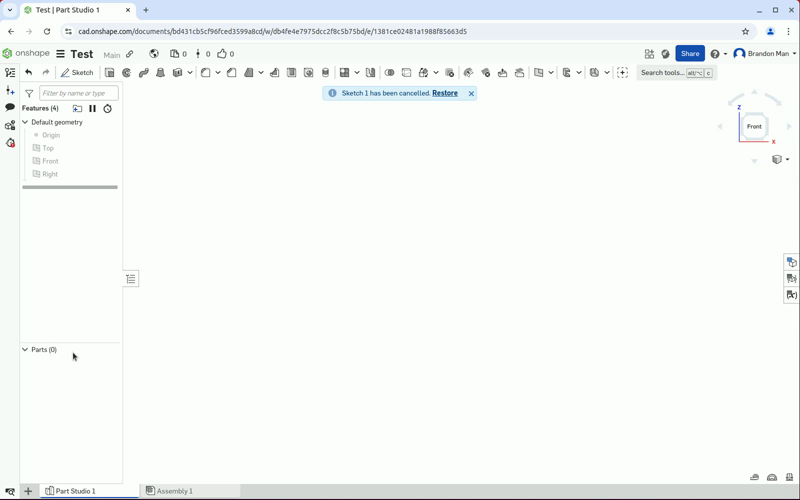
key(shift+y)
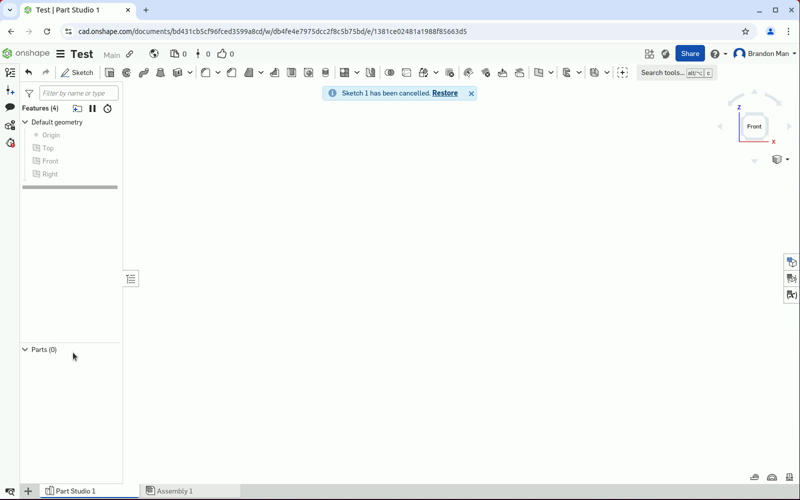
key(shift+s)
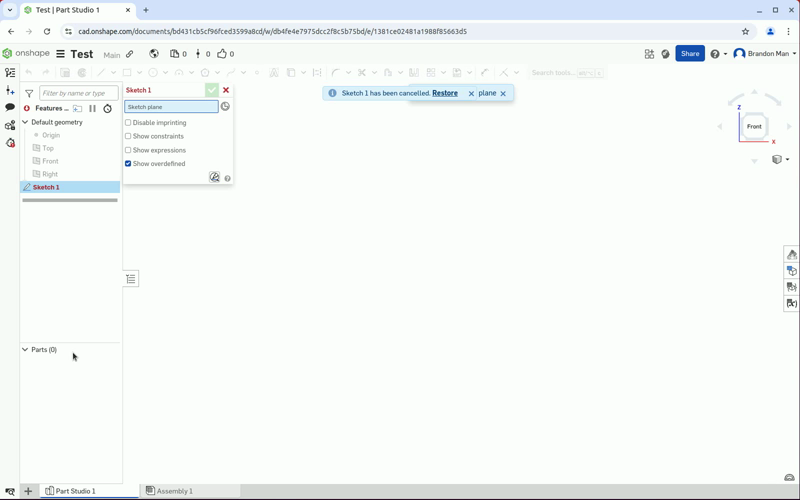
mouse_move(73, 163)
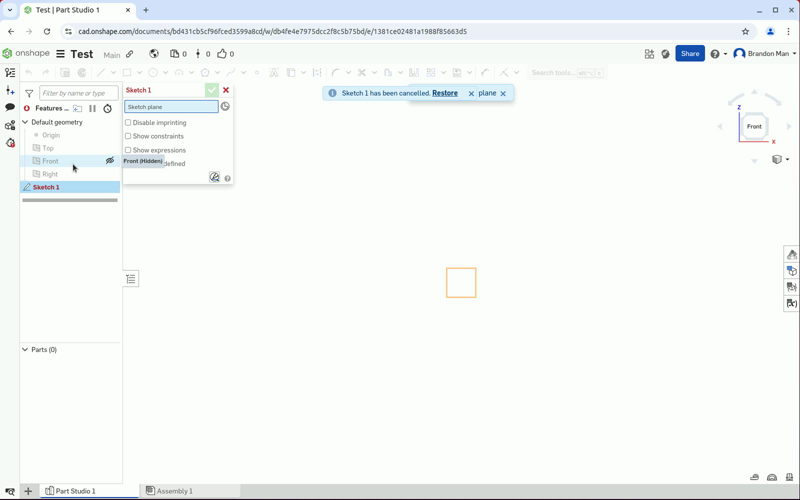
click(73, 163)
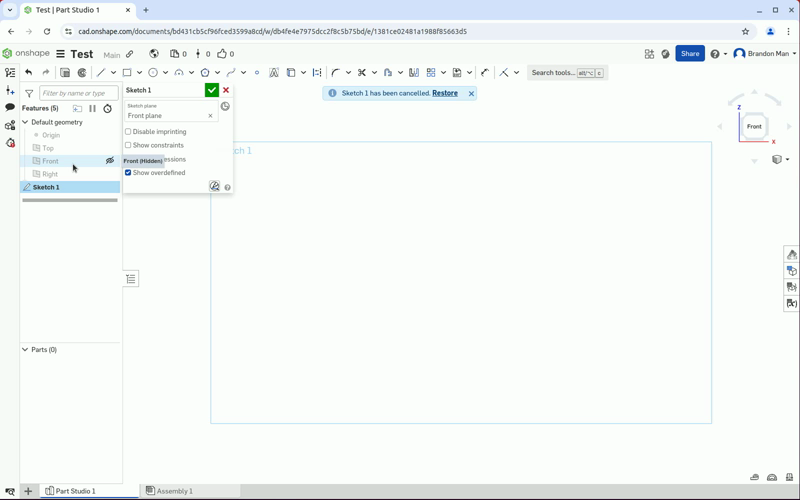
mouse_move(73, 352)
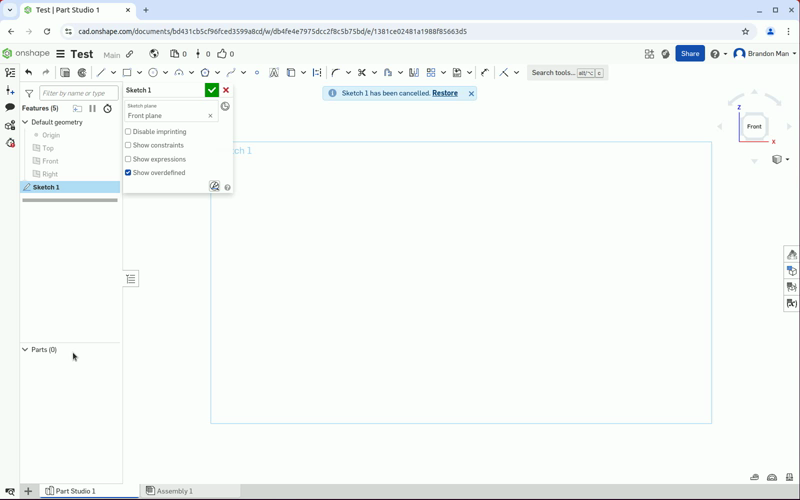
key(y)
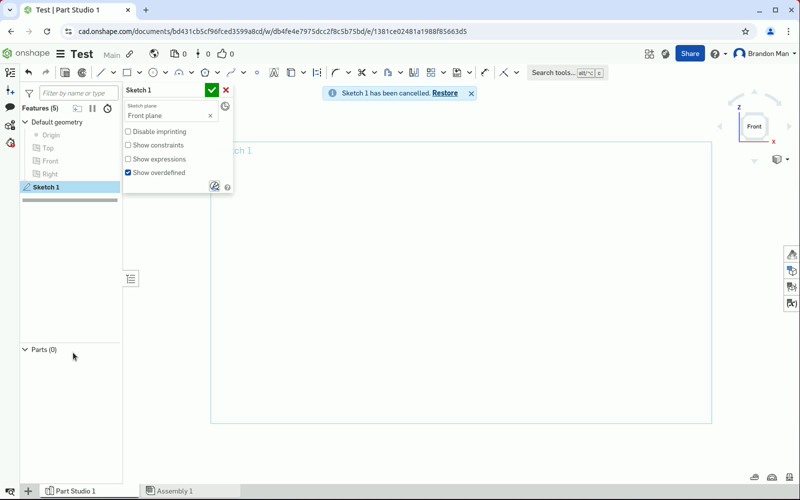
key(l)
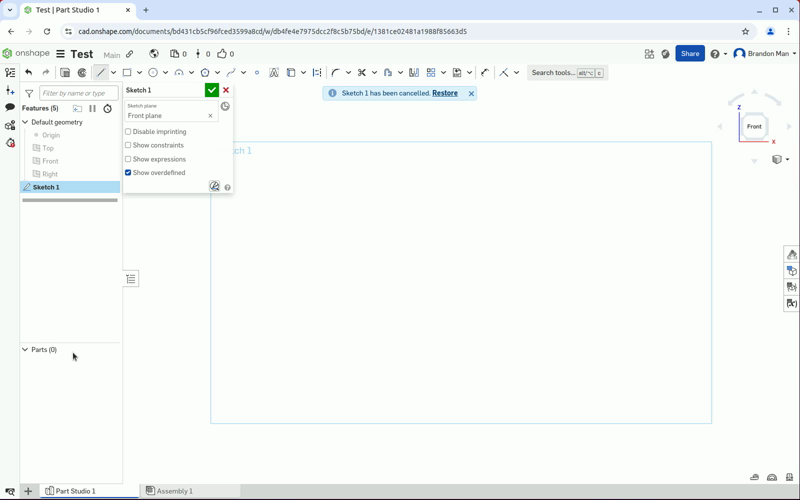
key_down(shift)
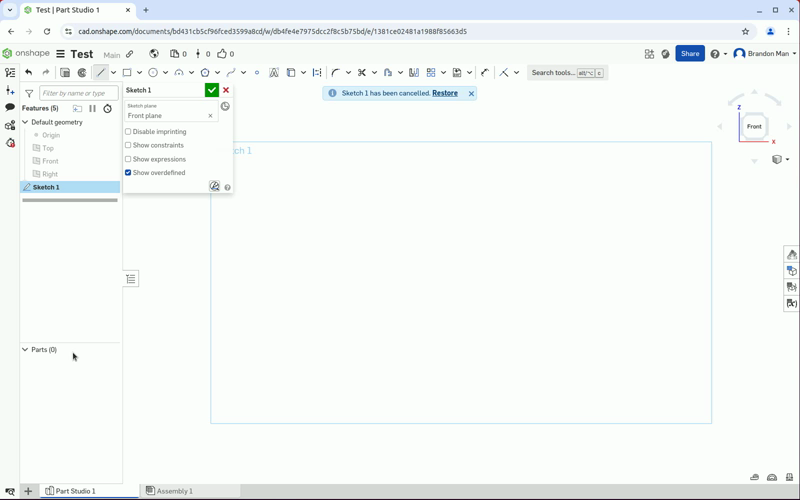
mouse_move(453, 279)
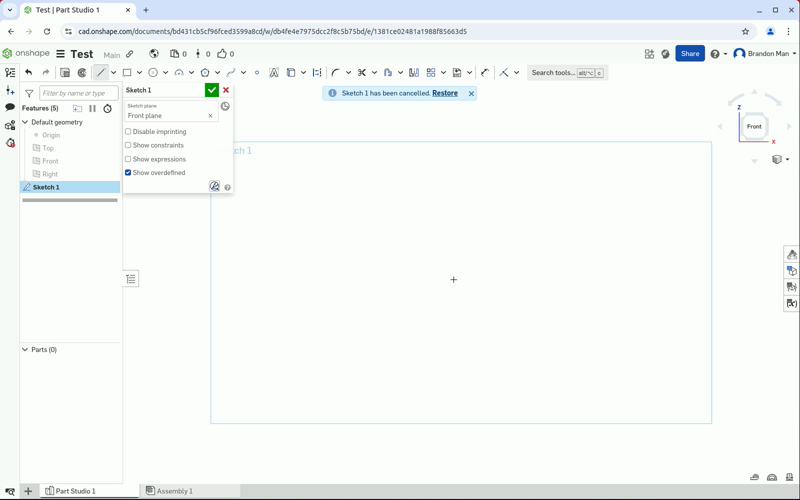
click(453, 279)
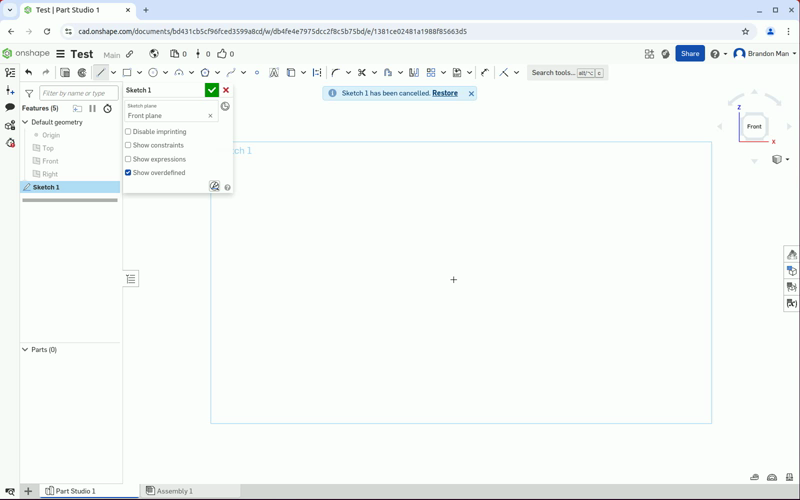
key_up(shift)
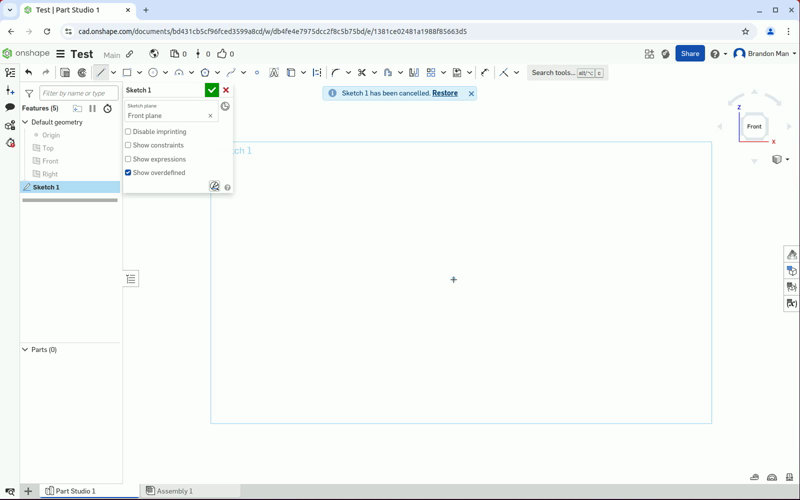
key_down(shift)
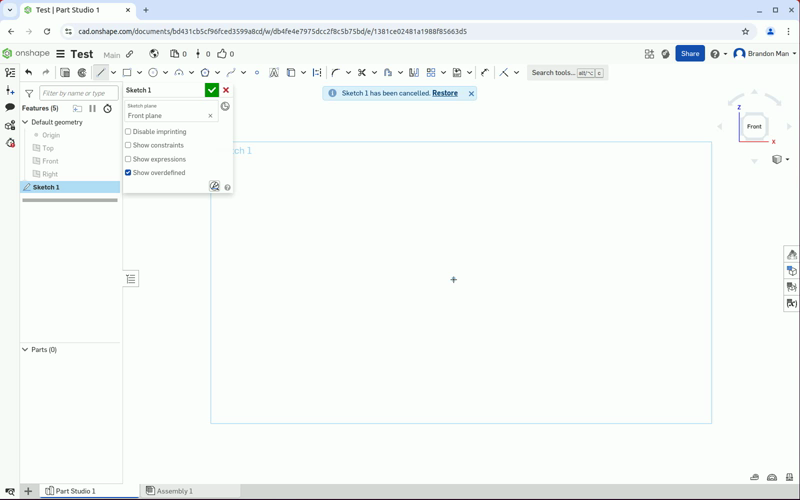
mouse_move(483, 279)
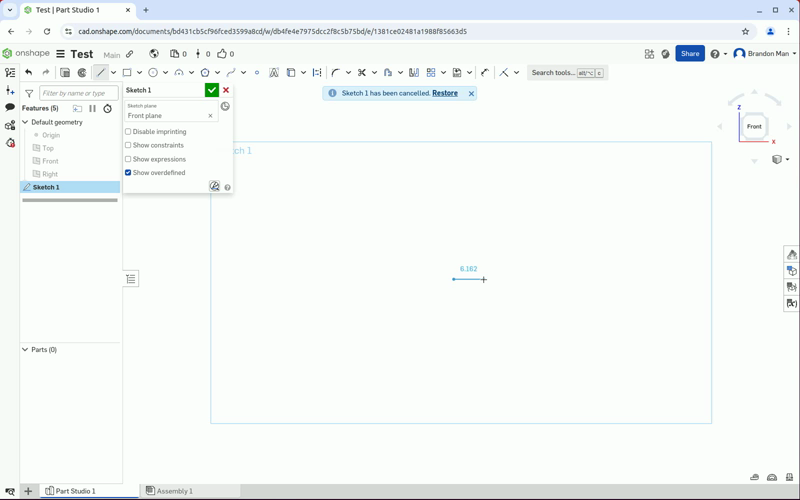
mouse_move(464, 266)
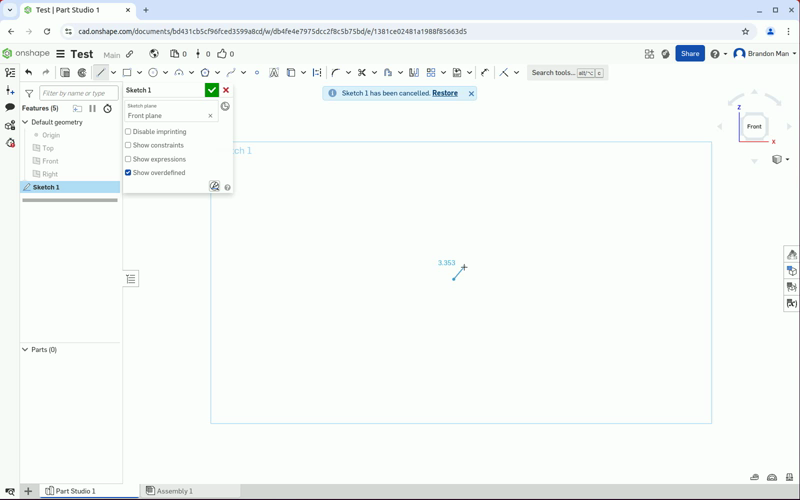
click(464, 266)
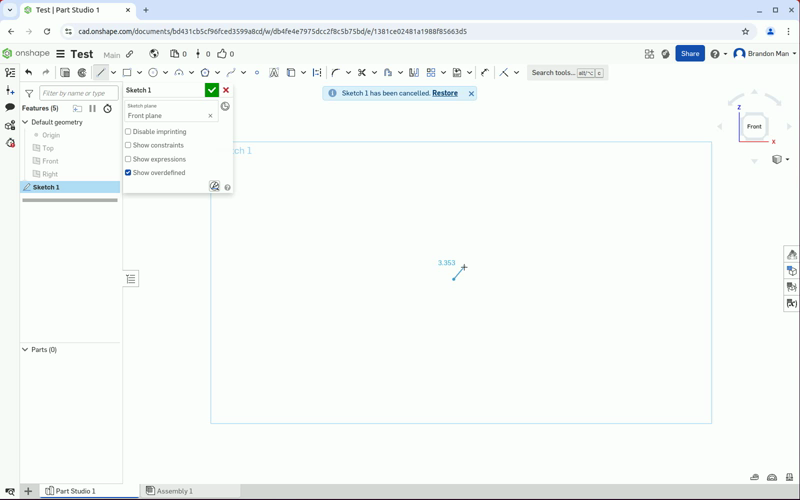
key_up(shift)
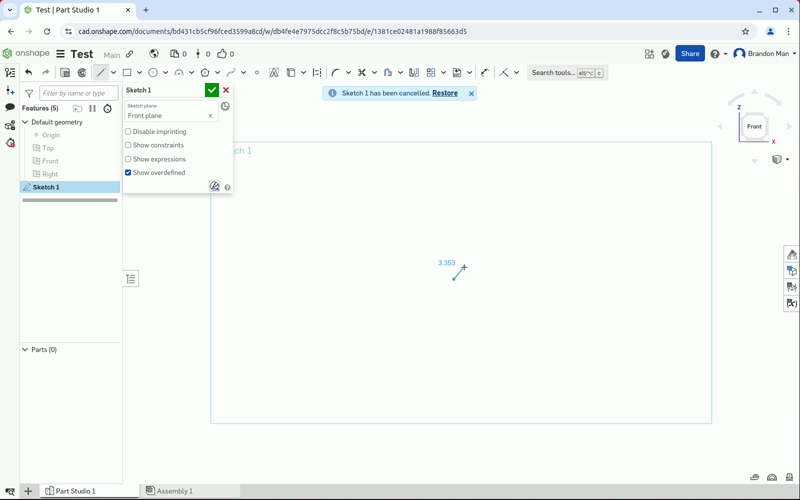
key_down(shift)
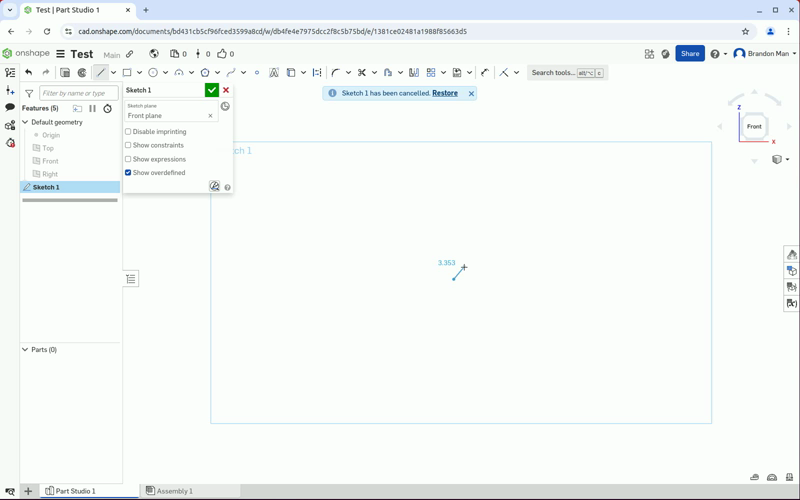
mouse_move(498, 172)
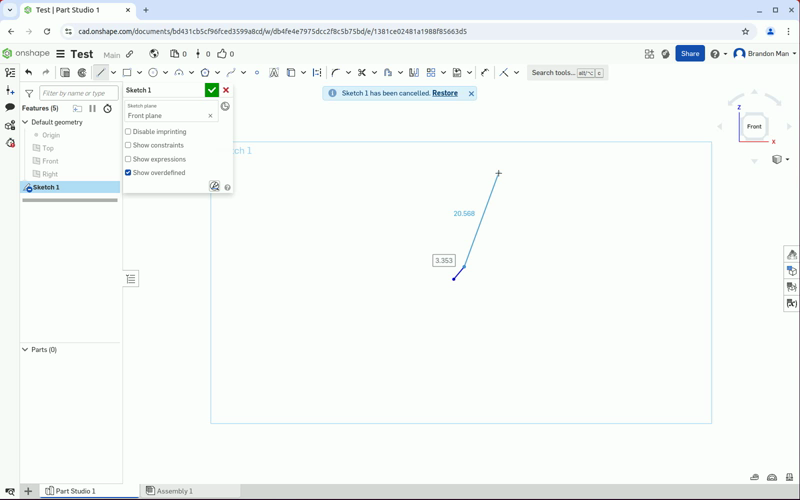
click(498, 172)
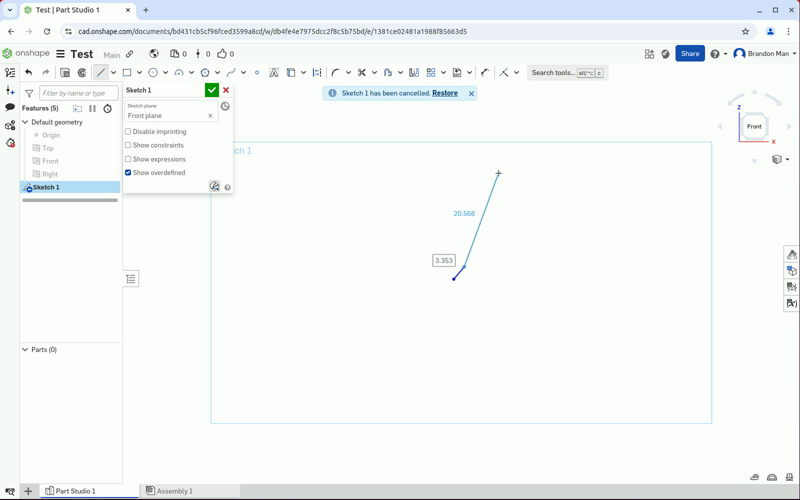
key_up(shift)
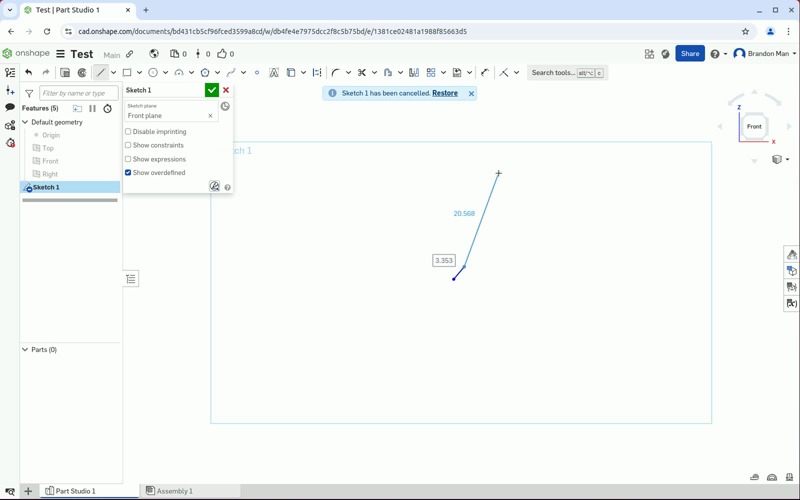
key_down(shift)
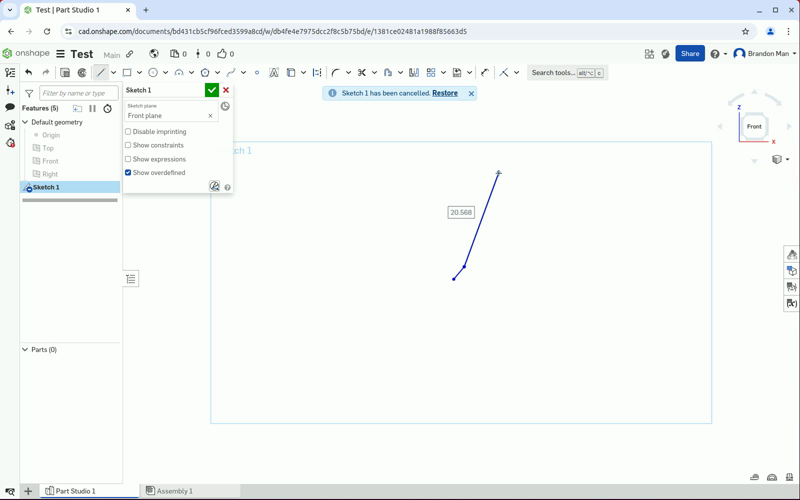
mouse_move(528, 172)
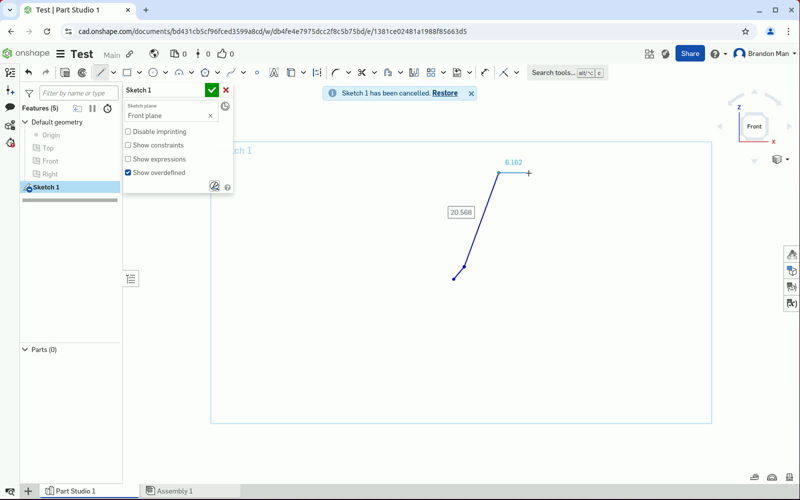
mouse_move(491, 170)
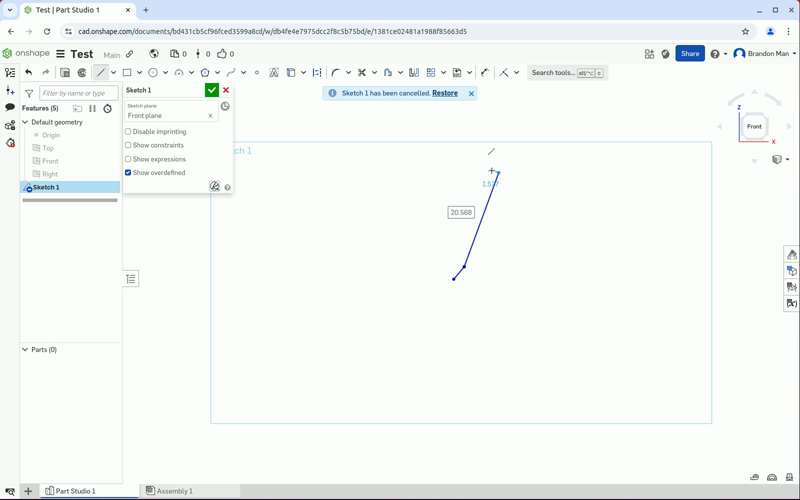
scroll(6)
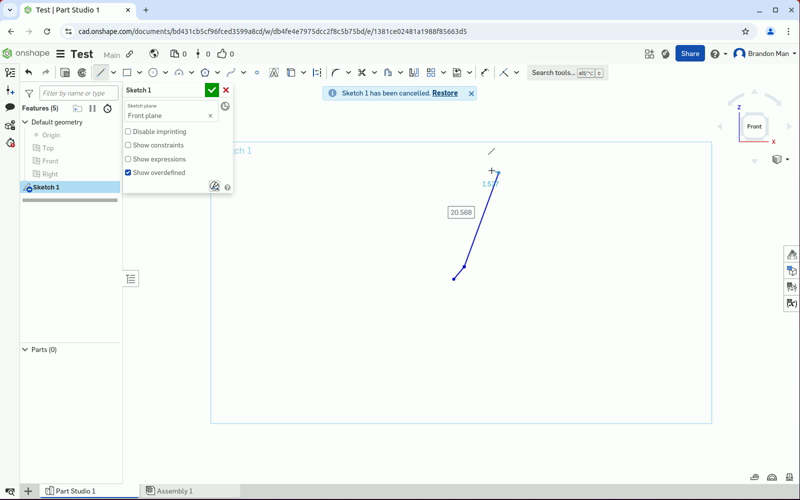
scroll(6)
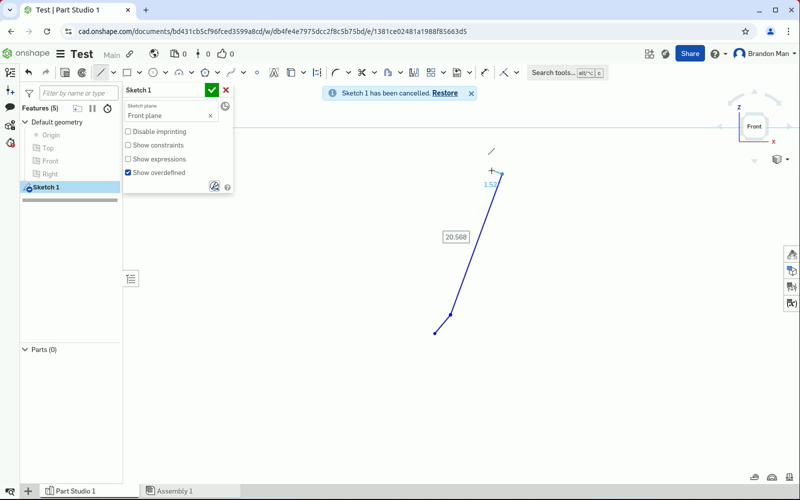
scroll(6)
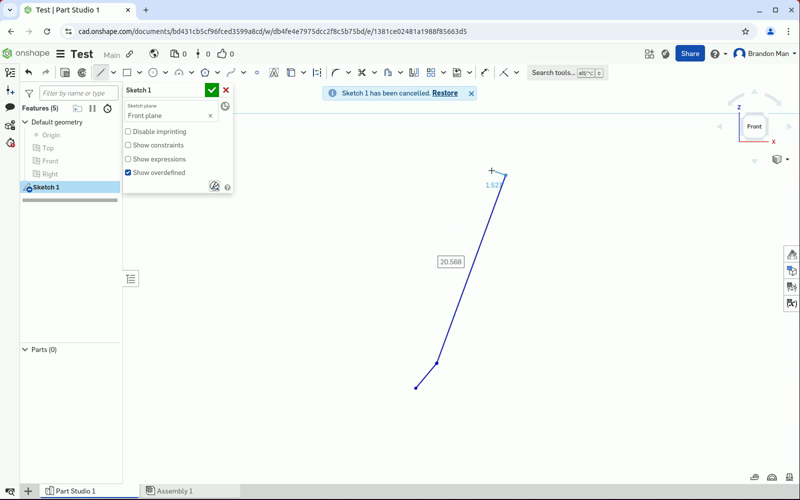
scroll(6)
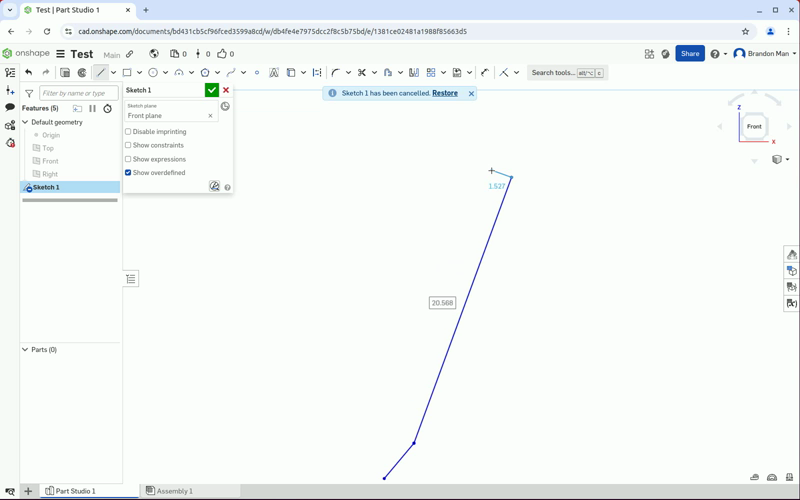
scroll(6)
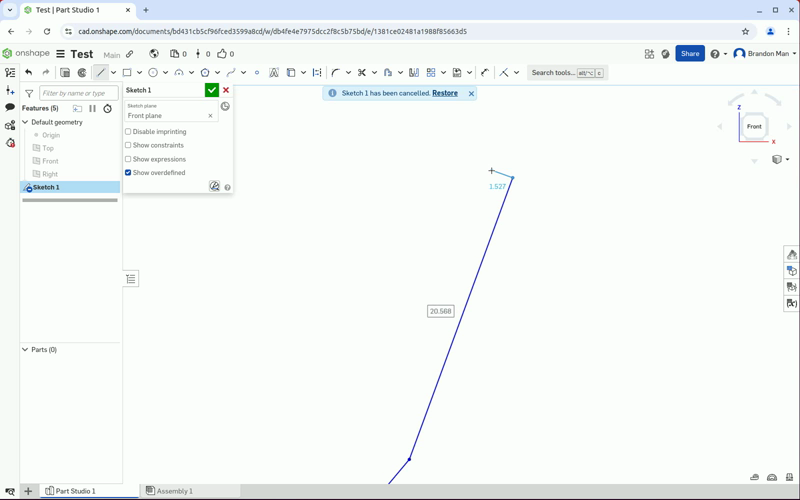
scroll(6)
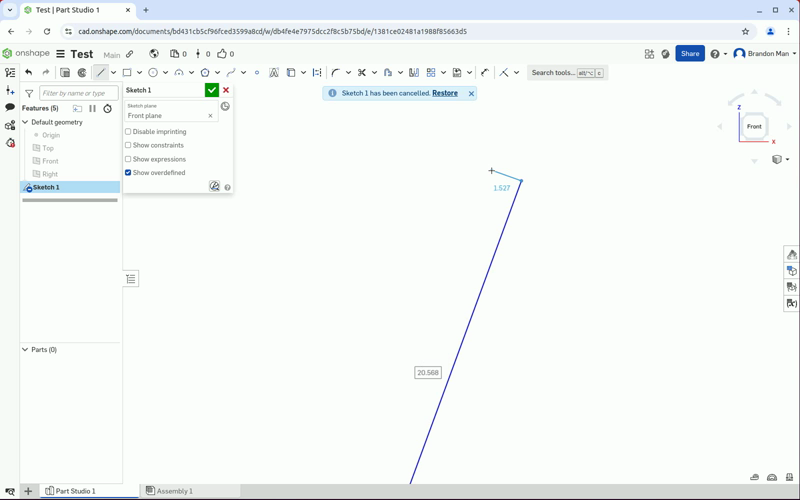
scroll(6)
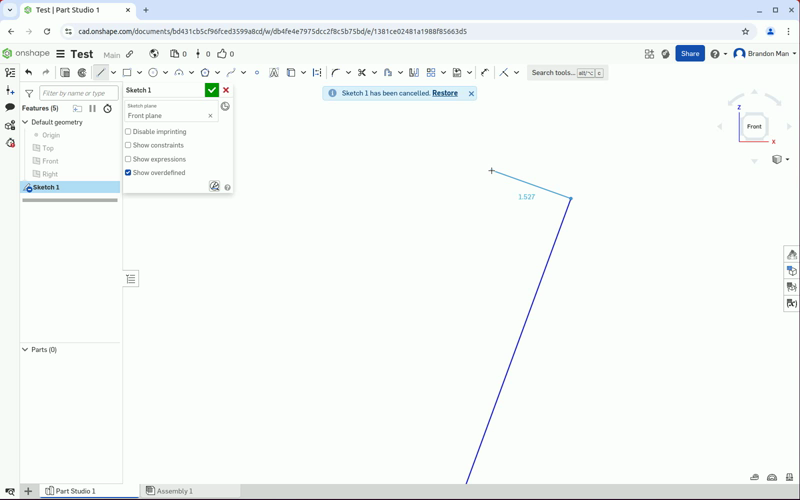
click(491, 170)
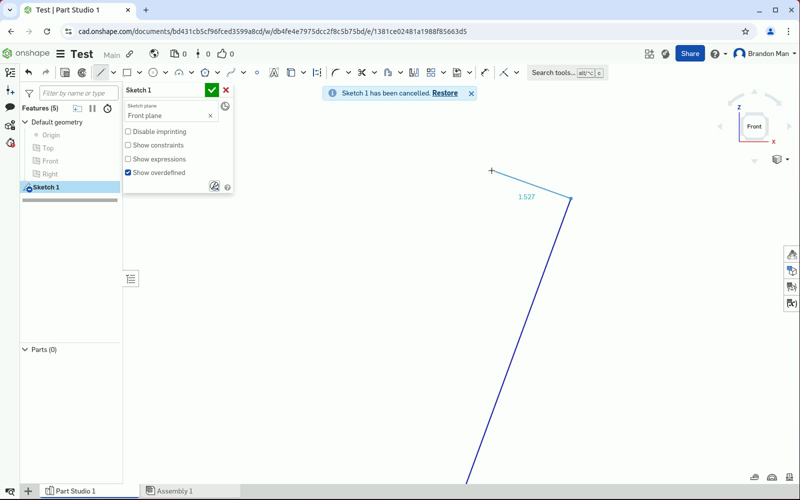
scroll(-6)
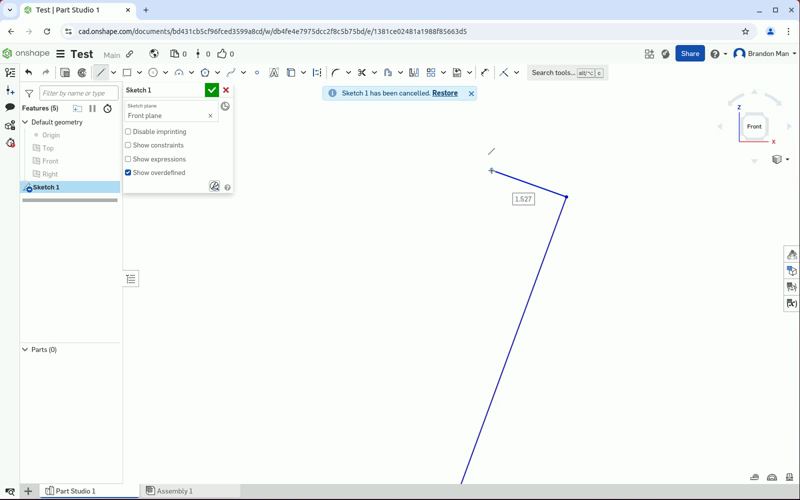
scroll(-6)
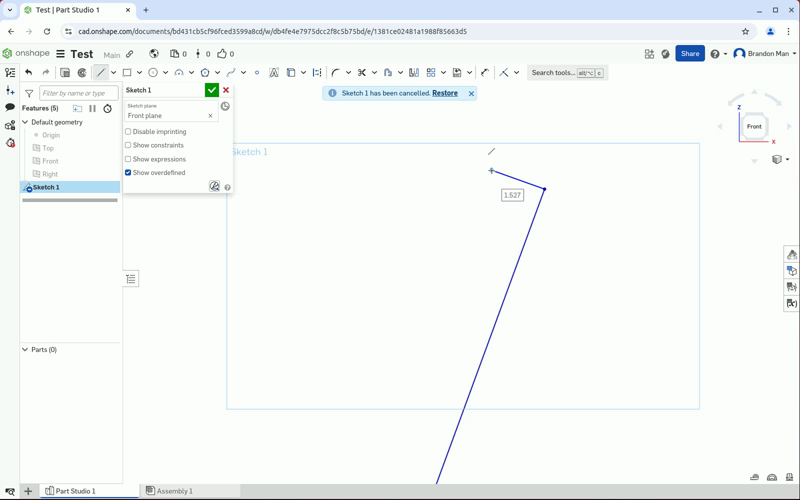
scroll(-6)
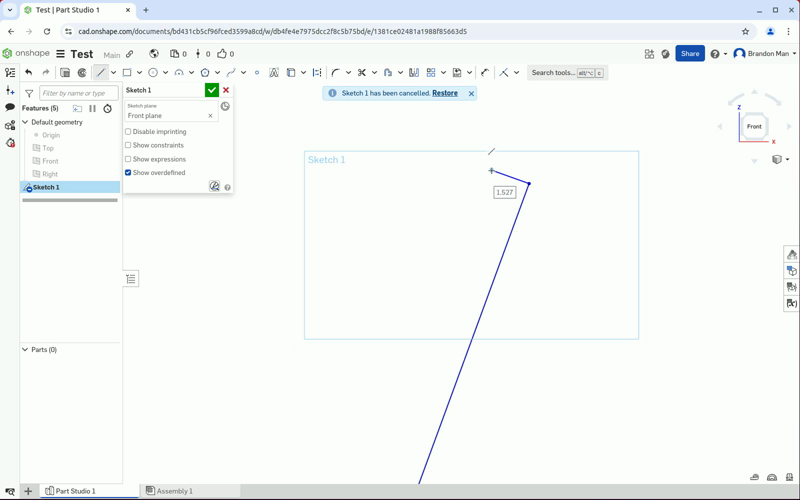
scroll(-6)
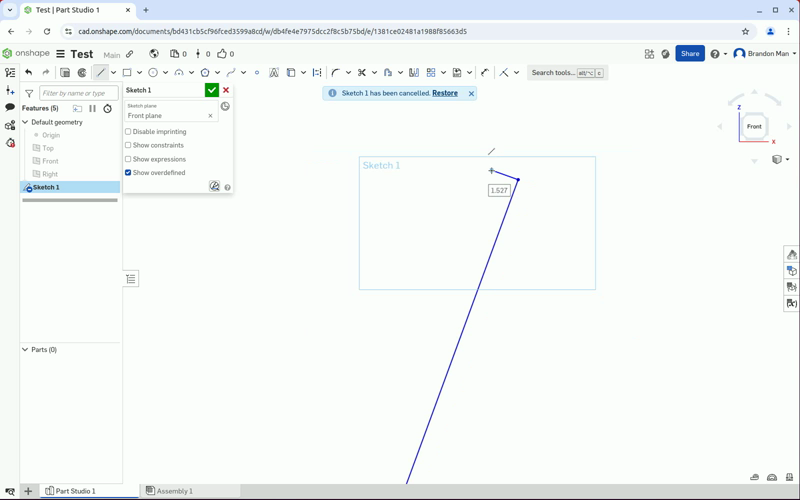
scroll(-6)
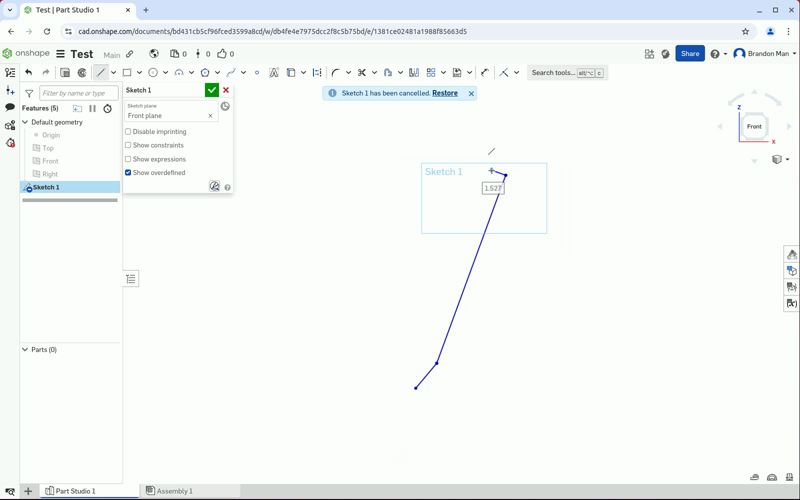
scroll(-6)
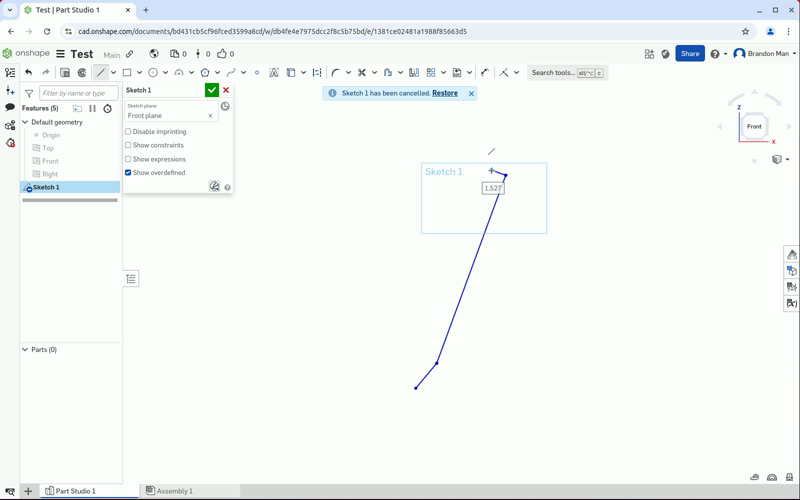
scroll(-6)
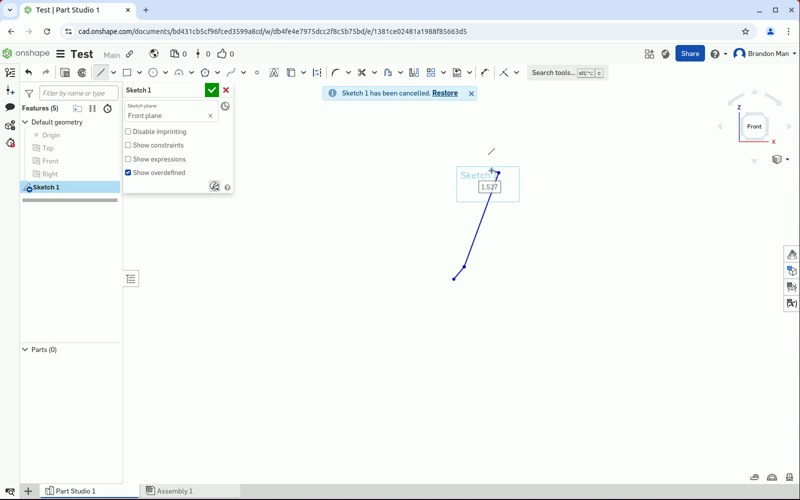
key_up(shift)
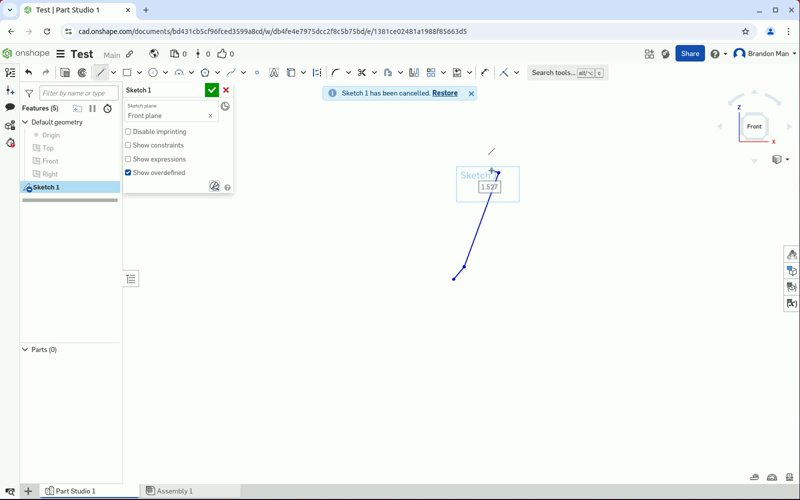
key_down(shift)
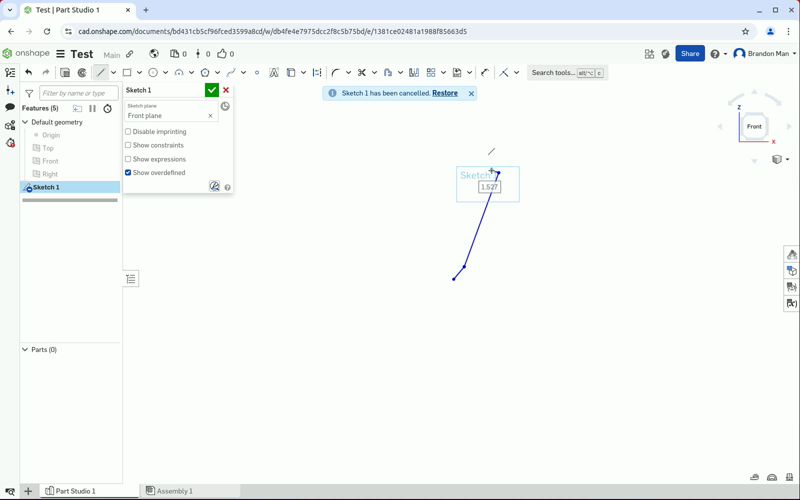
mouse_move(453, 279)
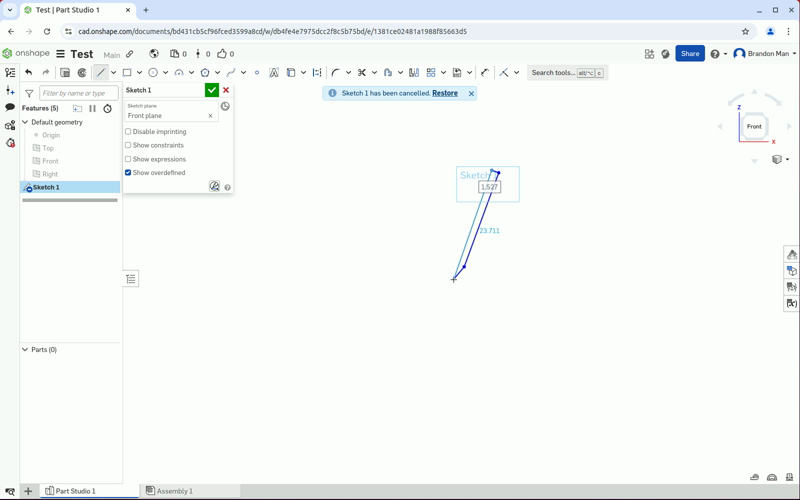
key_up(shift)
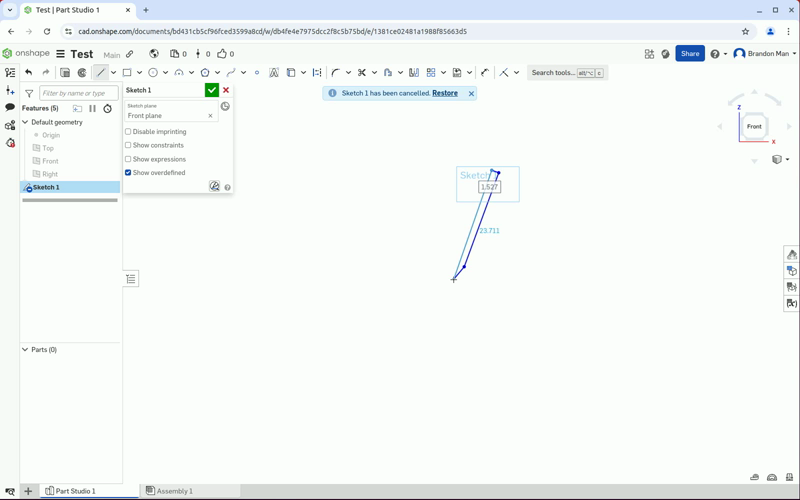
click(453, 279)
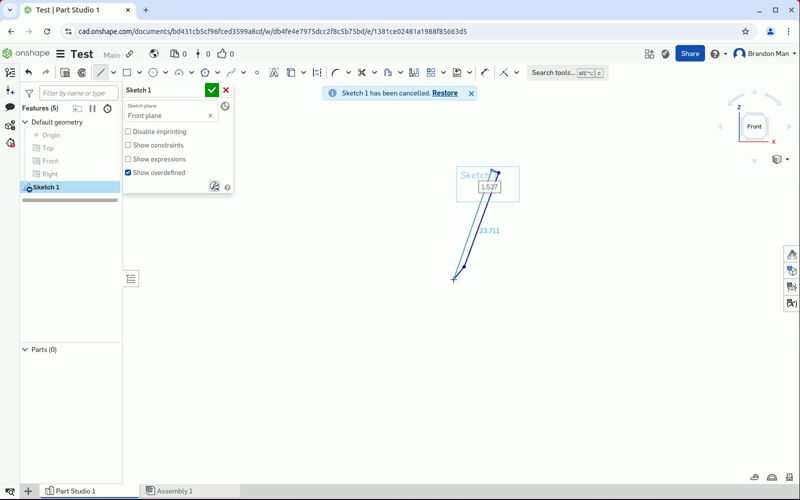
key(esc)
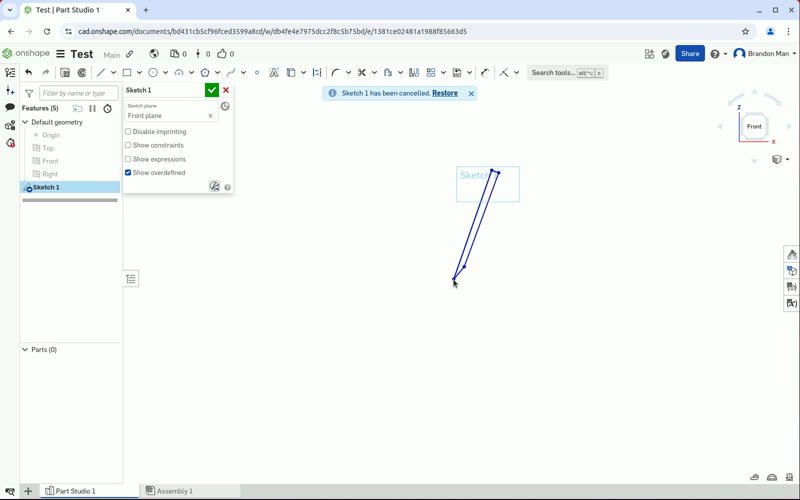
mouse_move(480, 219)
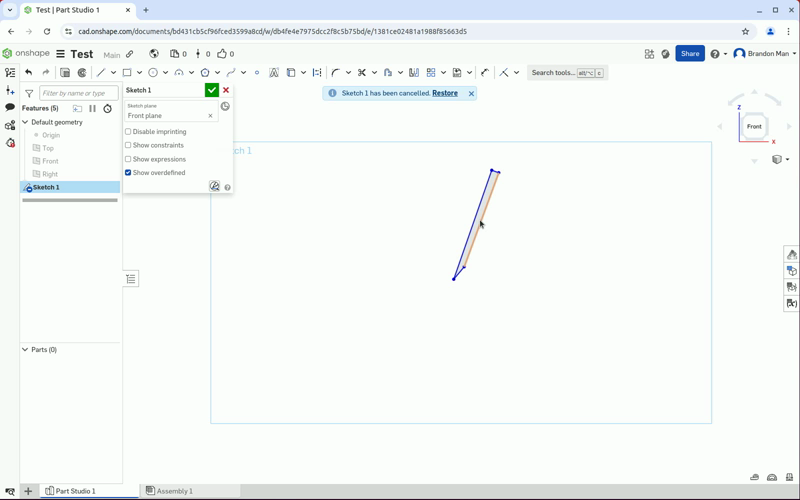
scroll(6)
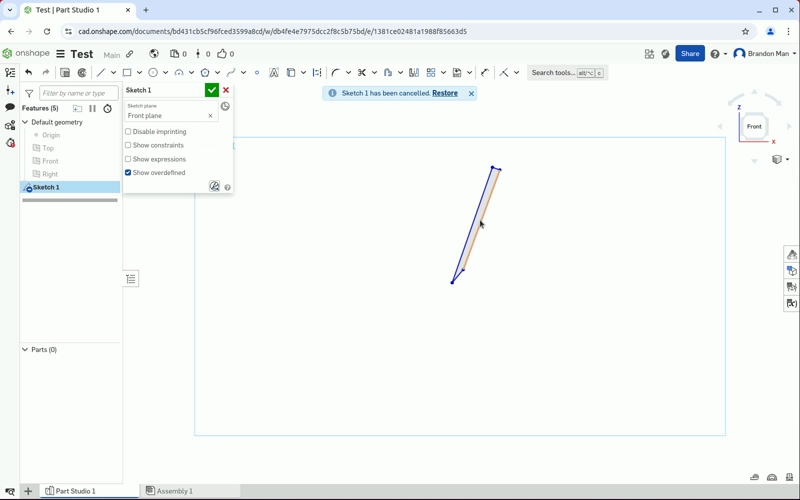
scroll(6)
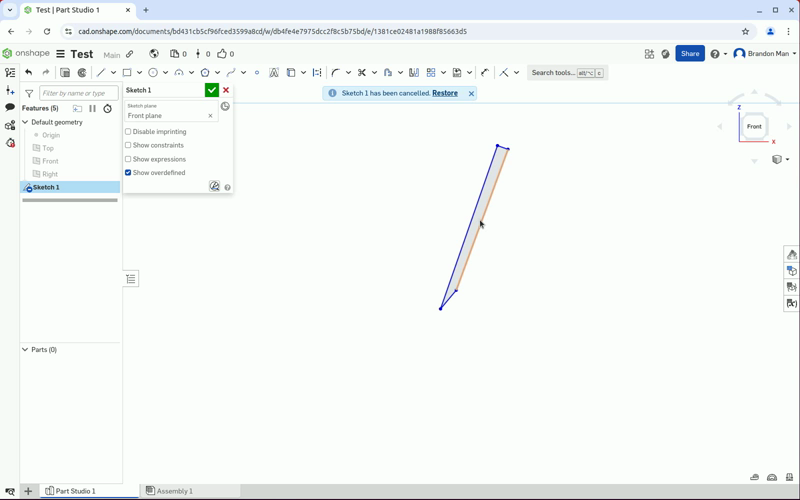
scroll(6)
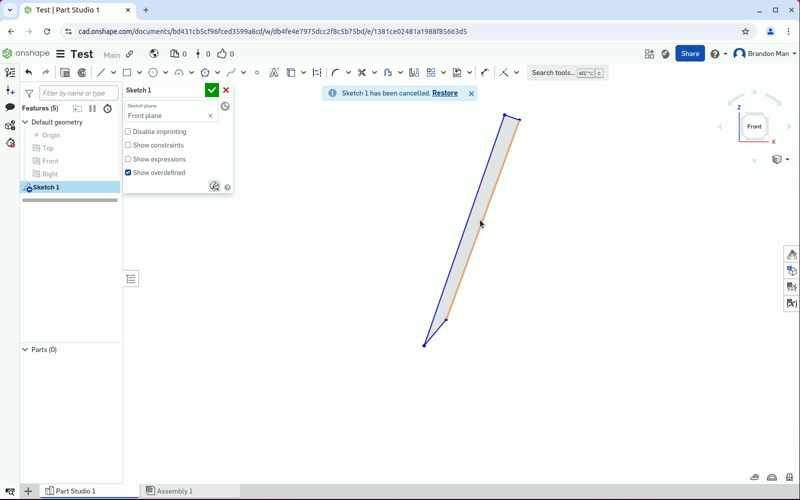
scroll(6)
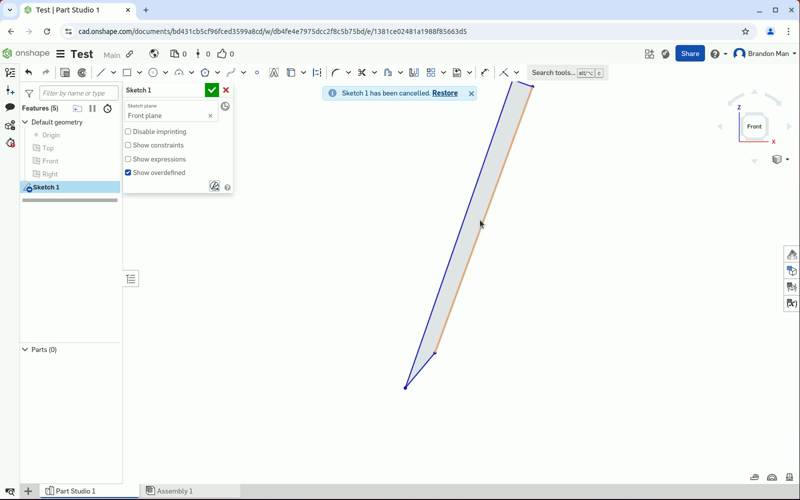
scroll(6)
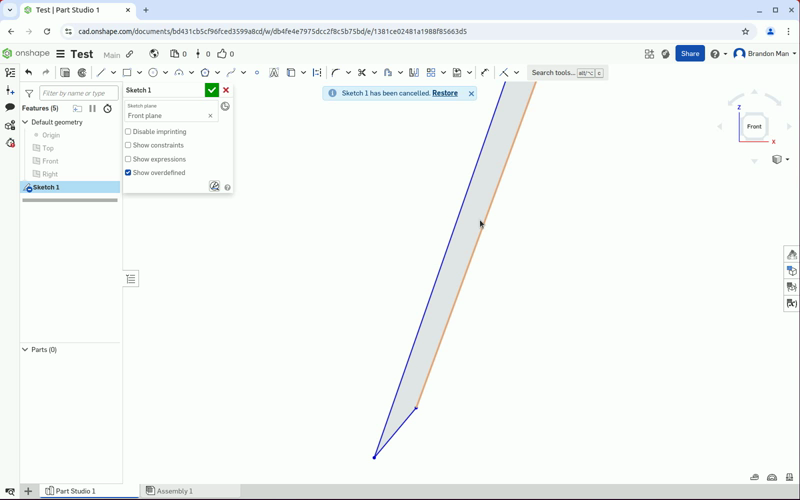
scroll(6)
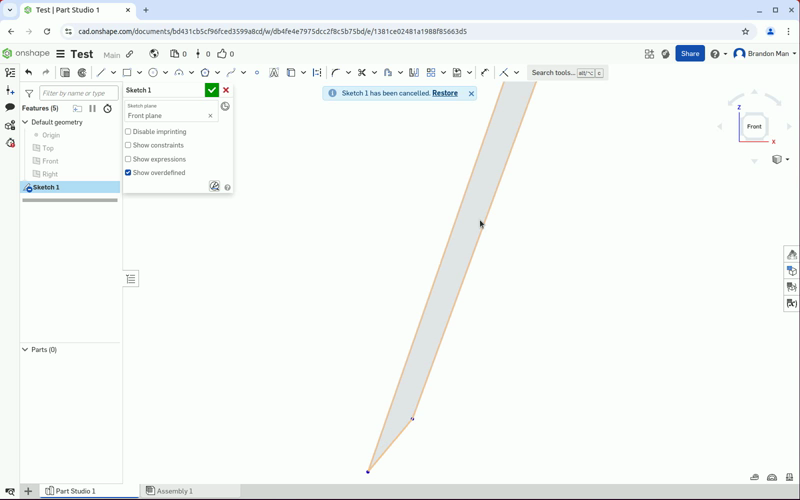
scroll(6)
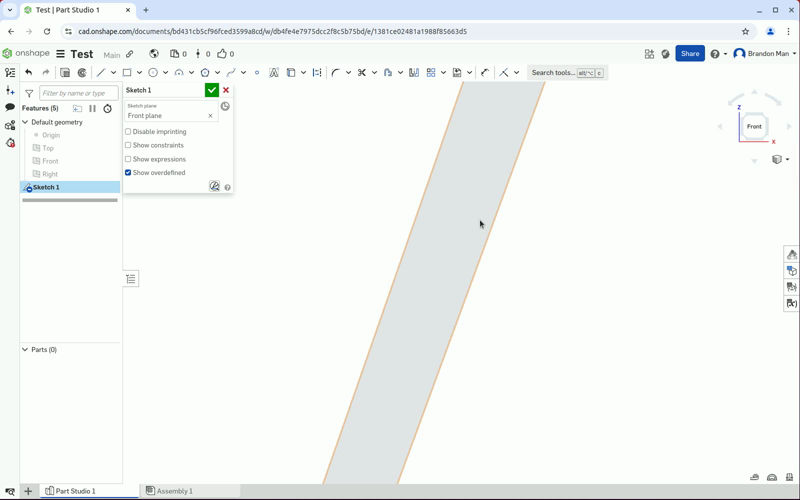
click(480, 219)
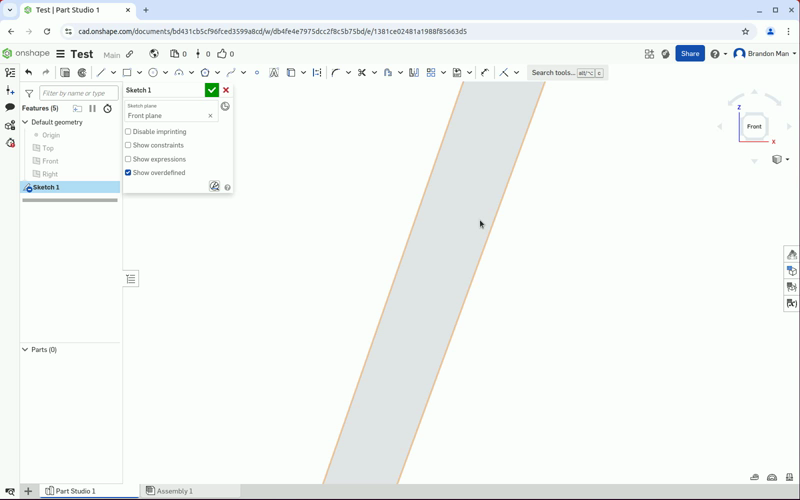
scroll(-6)
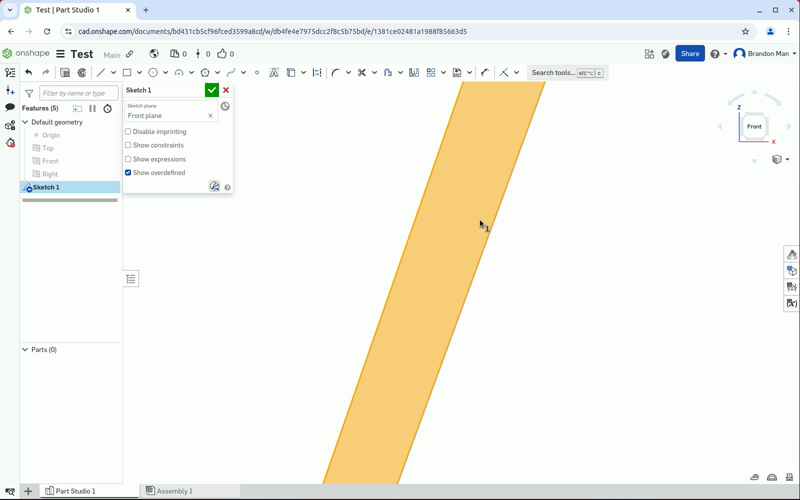
scroll(-6)
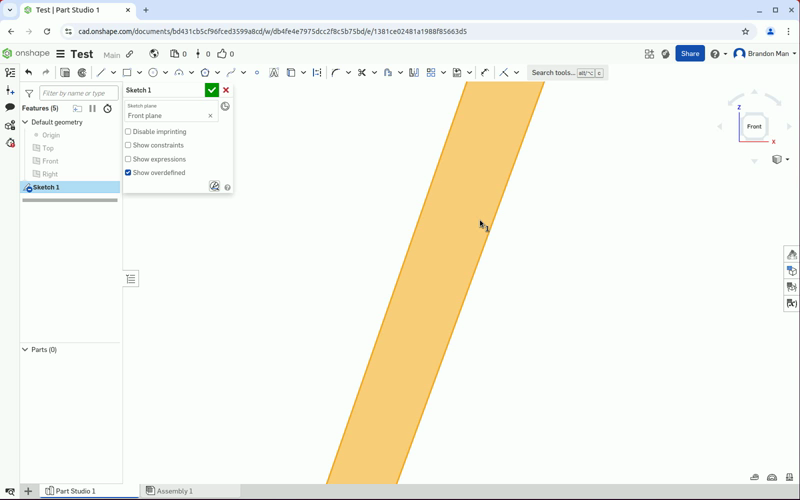
scroll(-6)
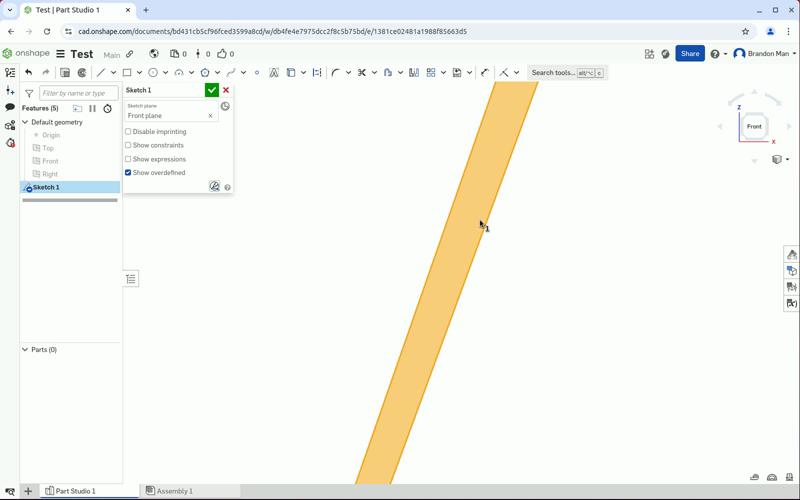
scroll(-6)
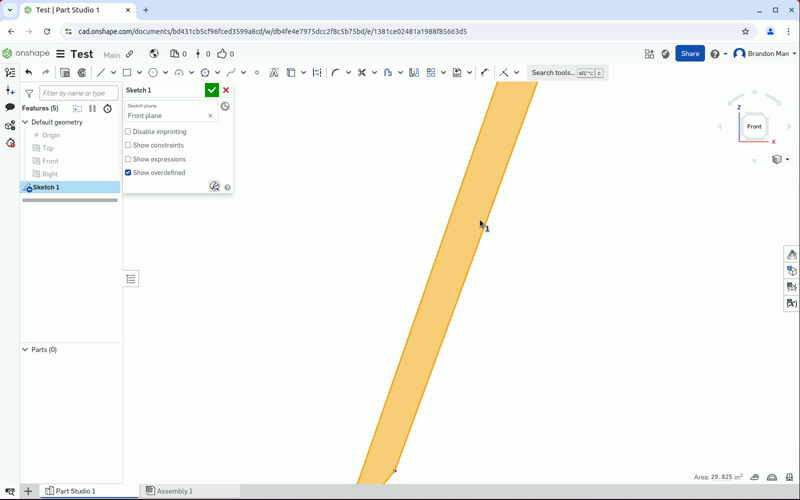
scroll(-6)
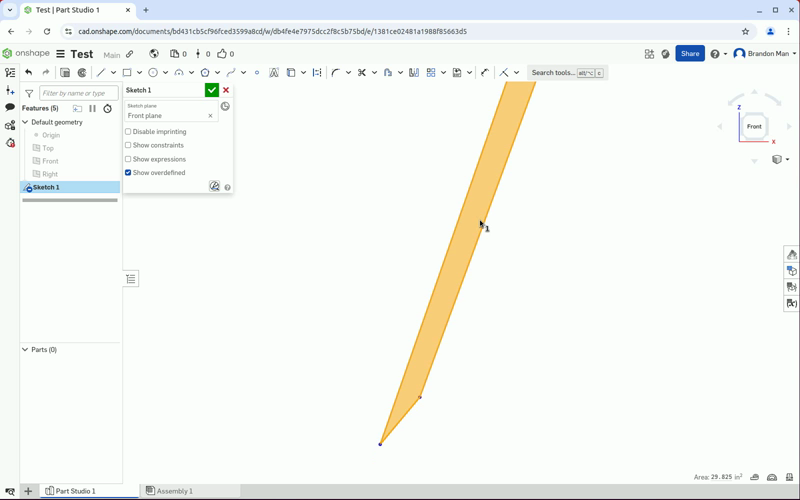
scroll(-6)
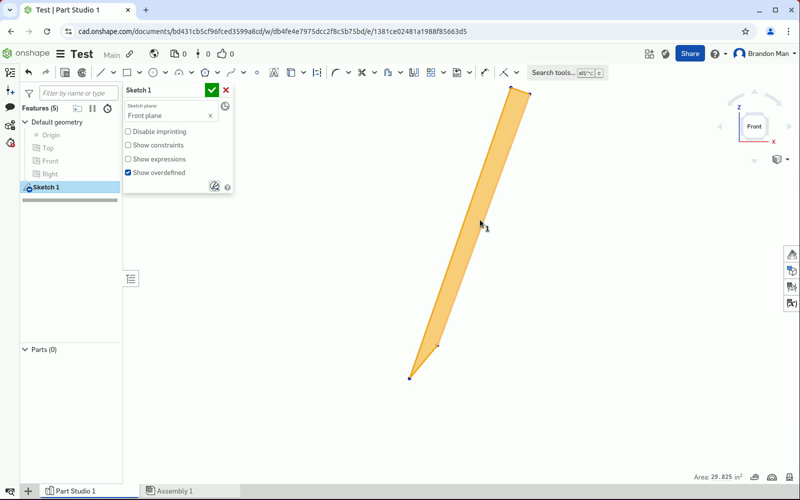
scroll(-6)
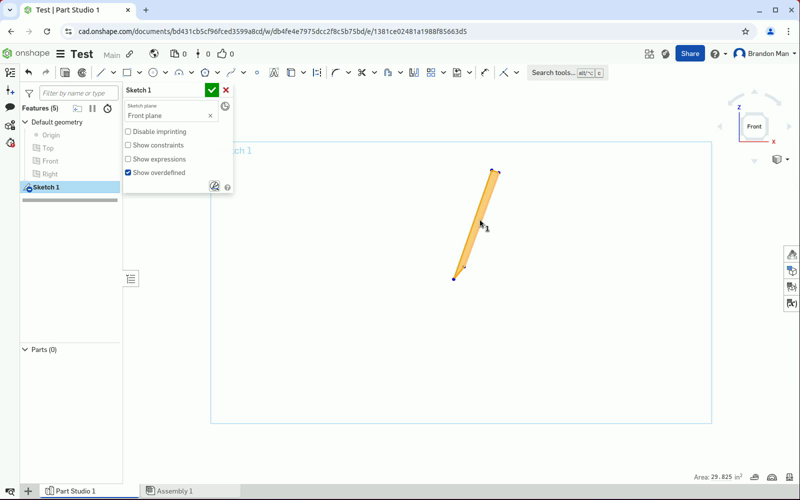
mouse_move(73, 352)
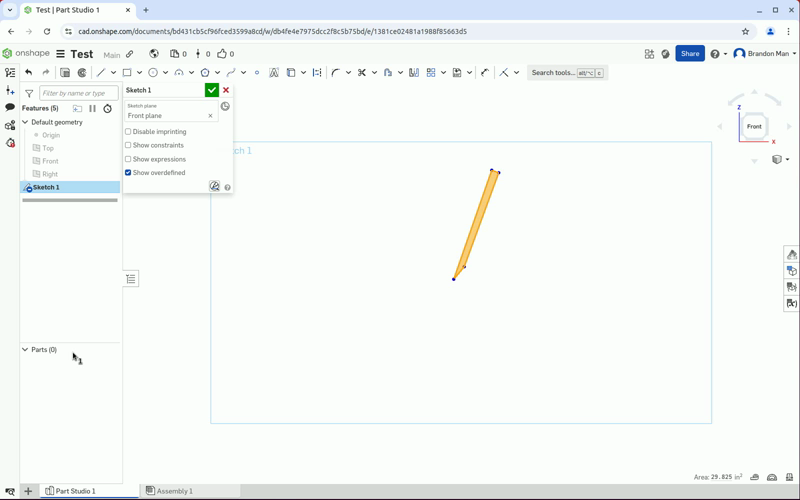
key(shift+y)
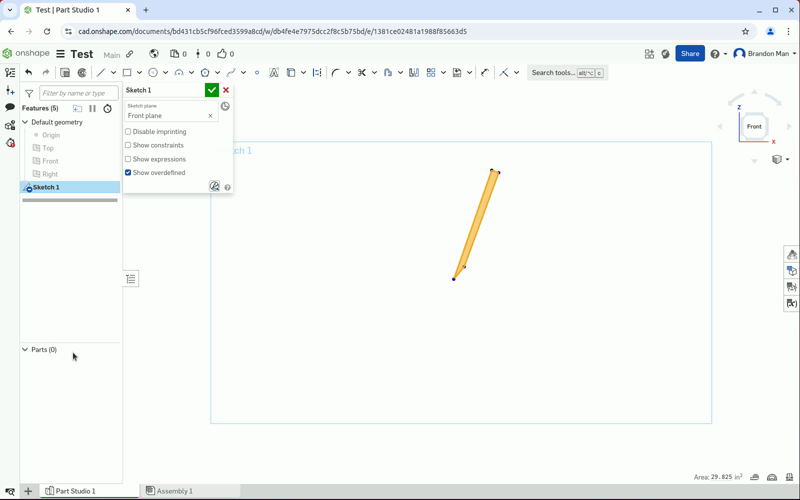
key(shift+e)
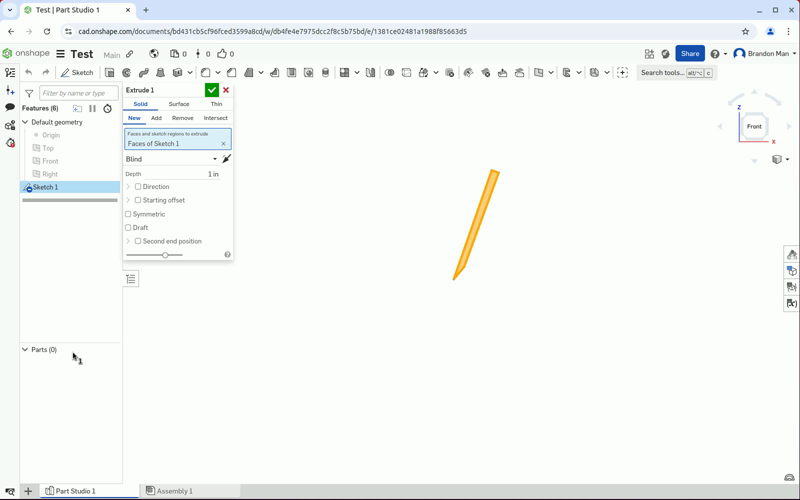
mouse_move(143, 106)
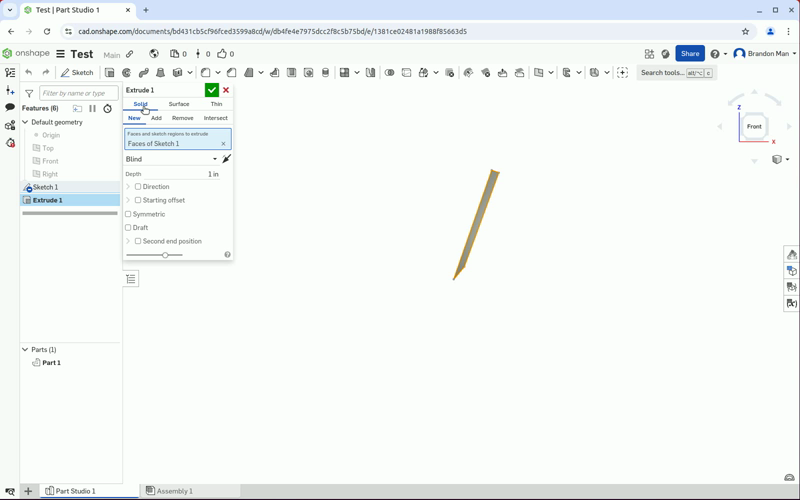
click(143, 106)
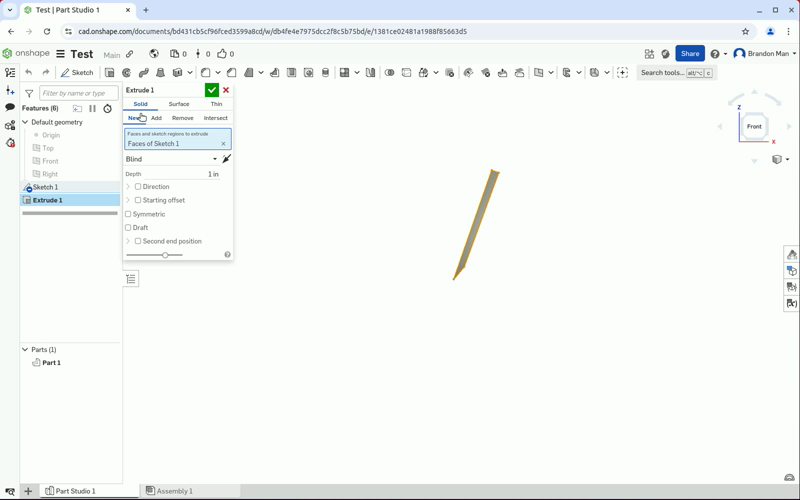
mouse_move(137, 120)
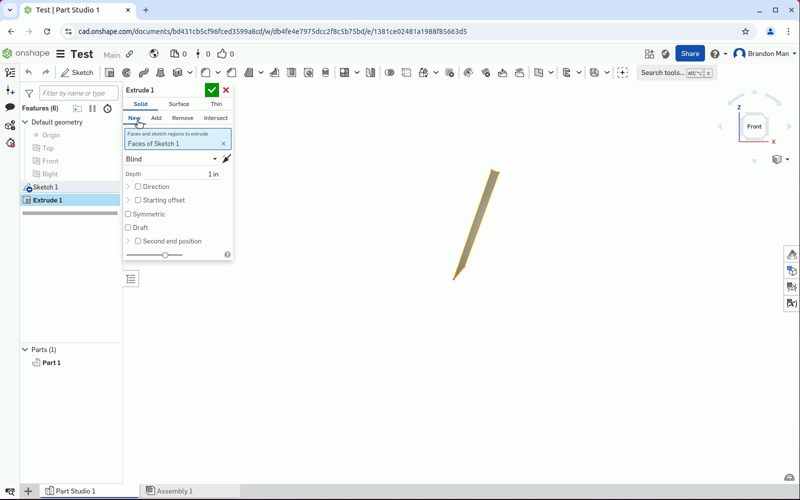
click(137, 120)
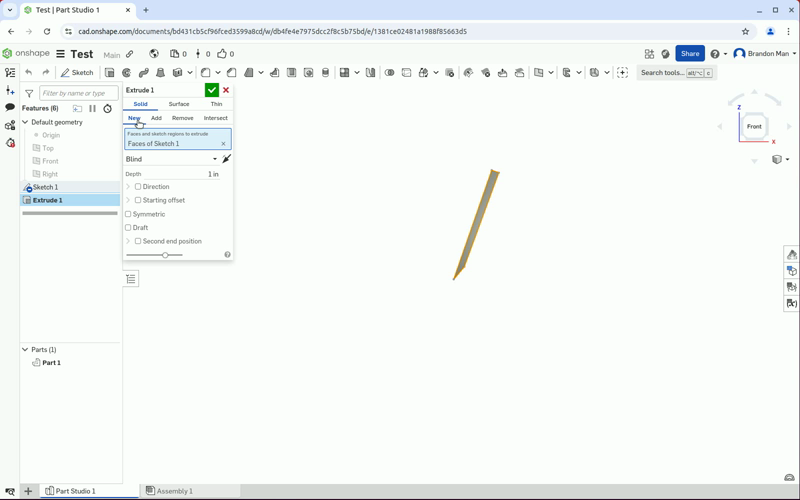
key(tab, 4)
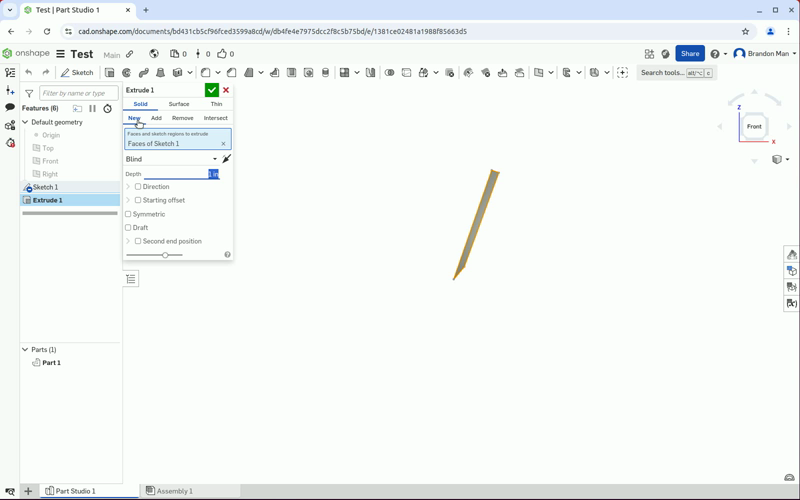
text(2.889)
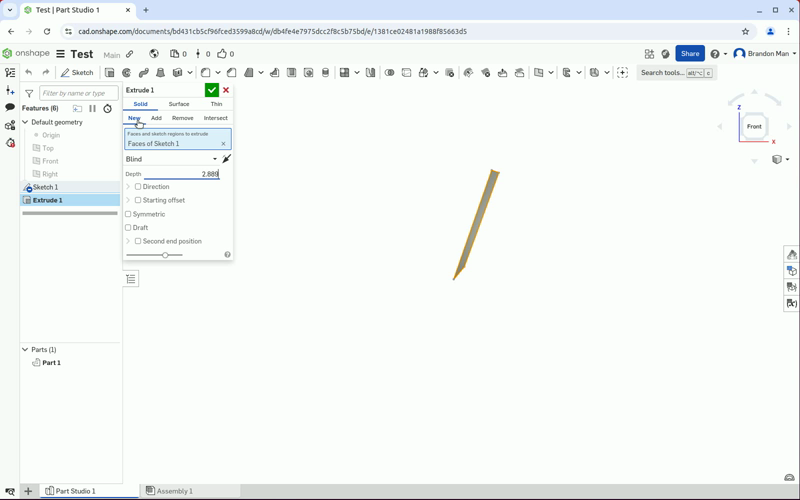
key(enter)
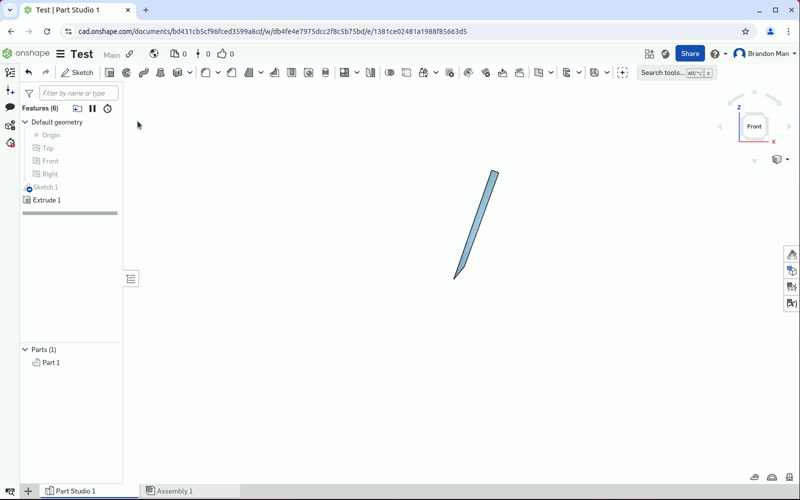
key(shift+h)
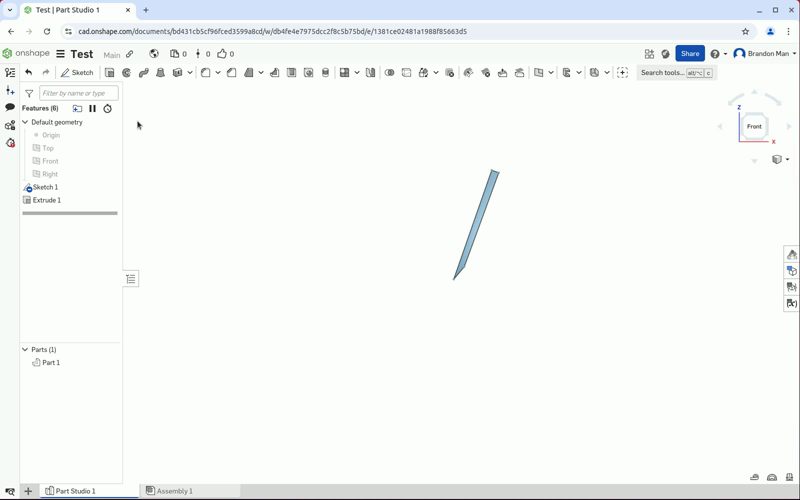
key(shift+h)
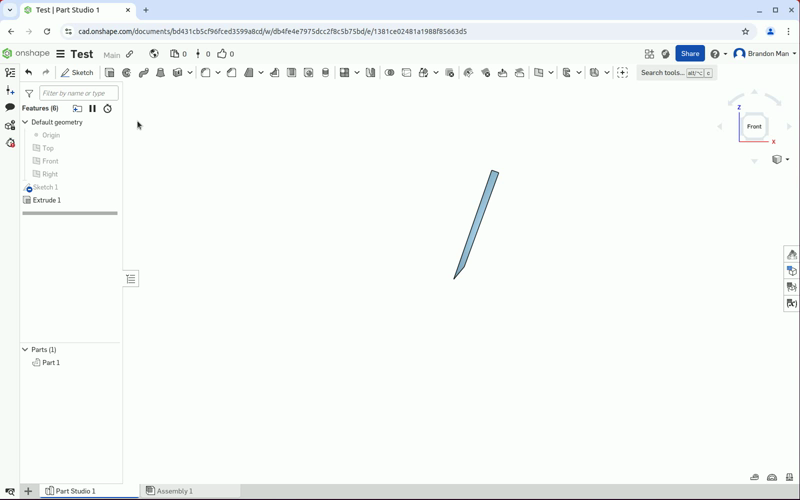
mouse_move(73, 189)
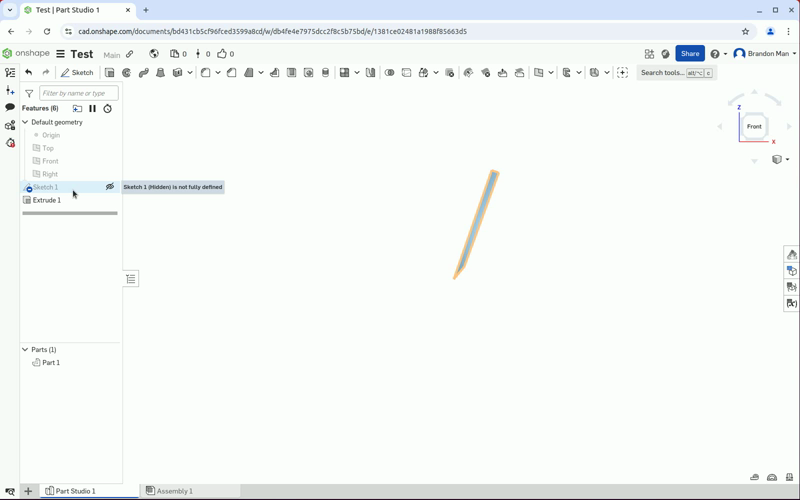
click(73, 189)
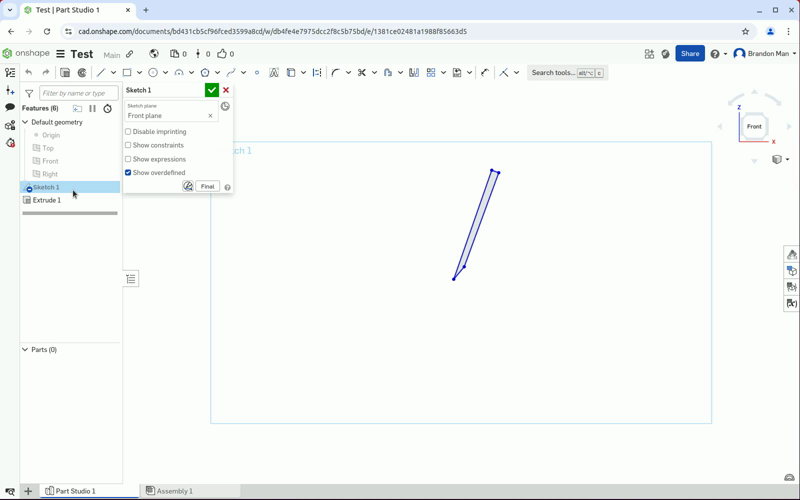
mouse_move(229, 92)
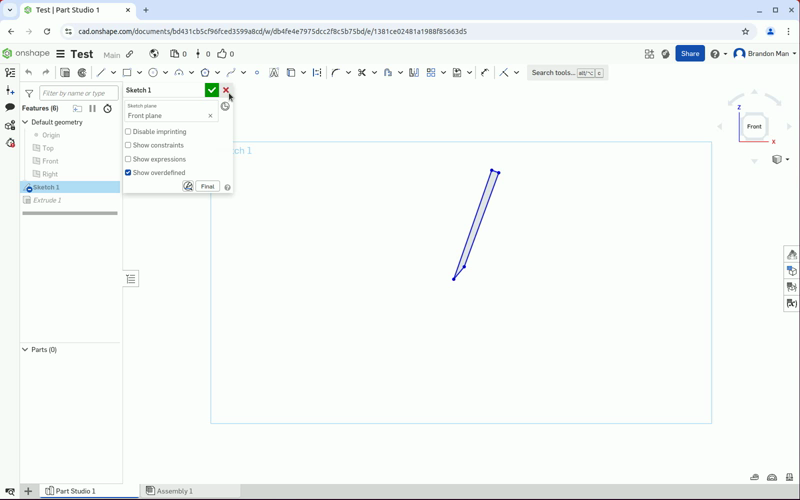
click(229, 92)
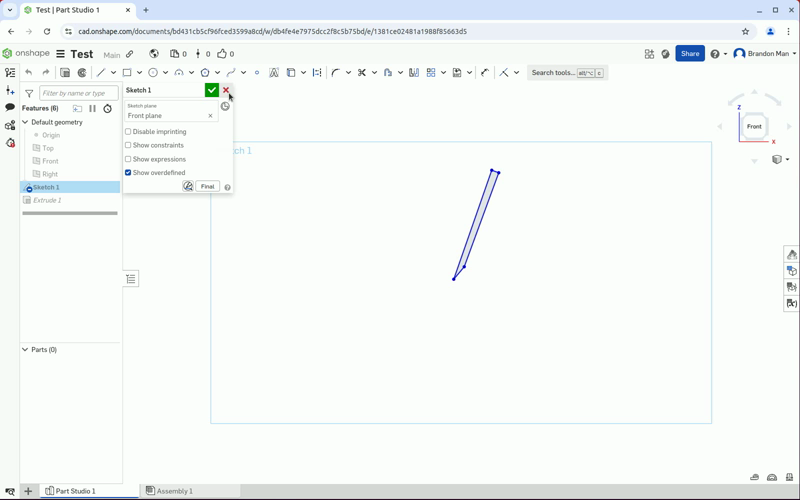
key(shift+s)
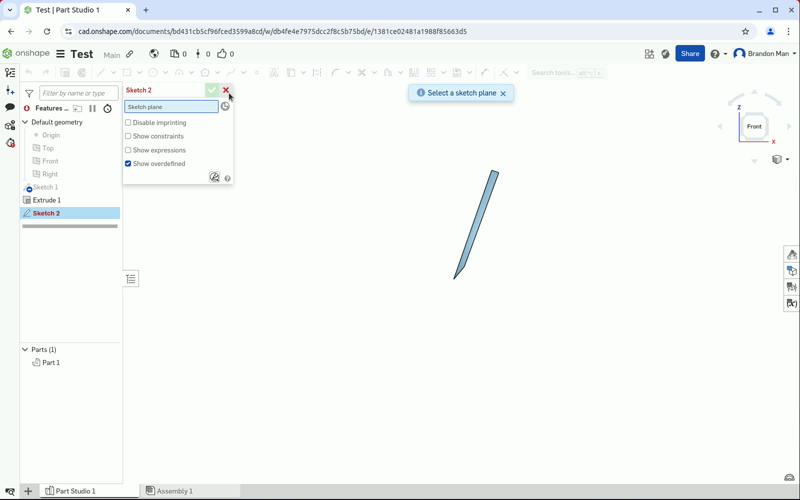
mouse_move(73, 163)
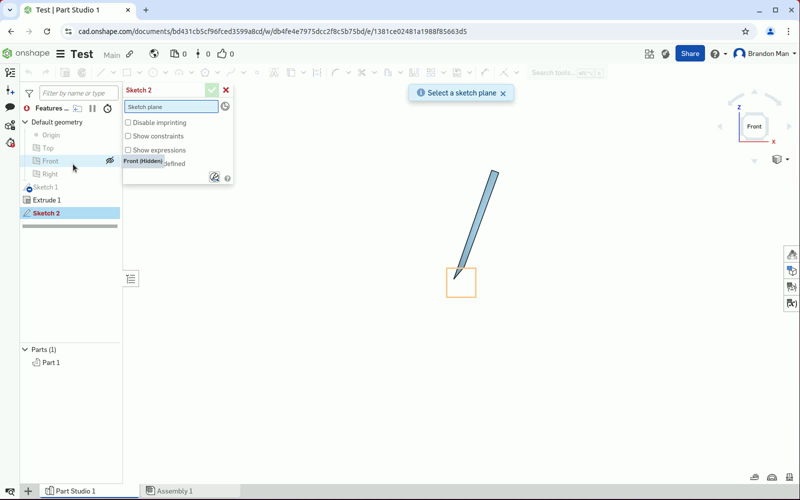
click(73, 163)
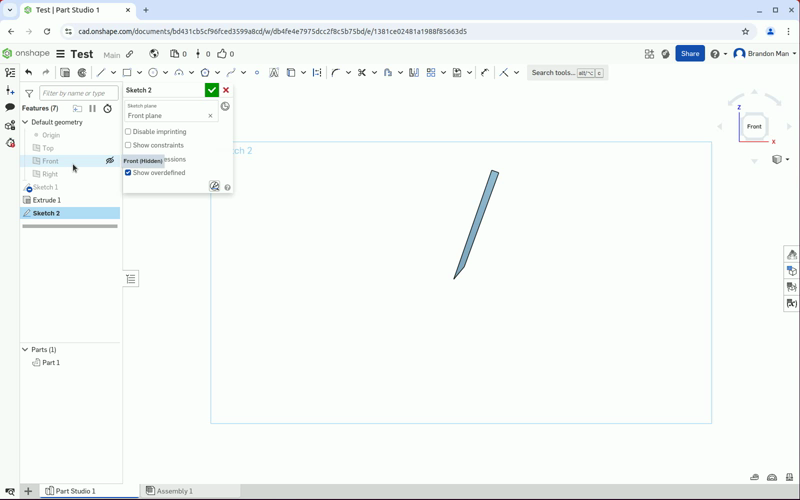
mouse_move(73, 352)
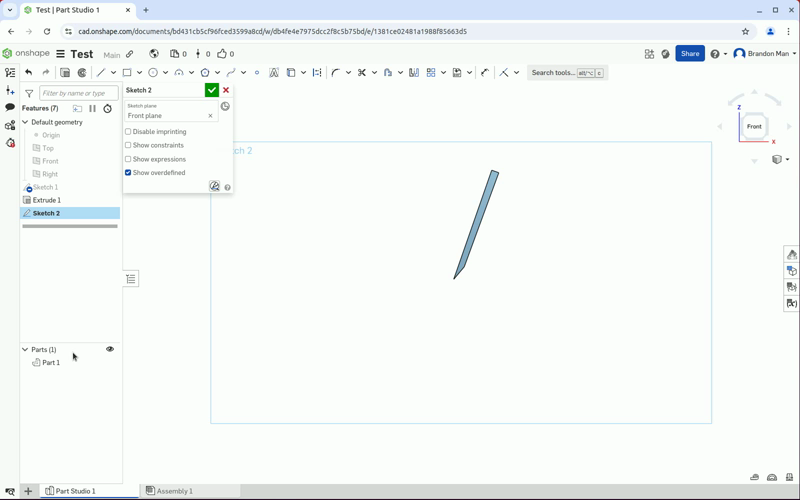
key(y)
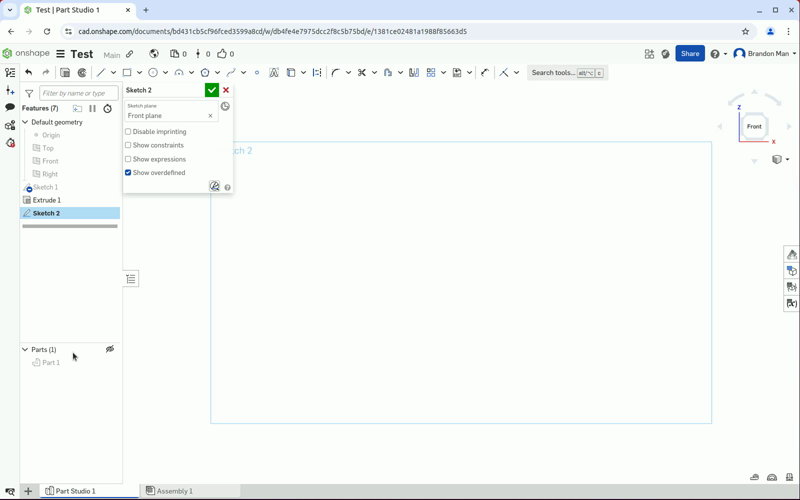
key(l)
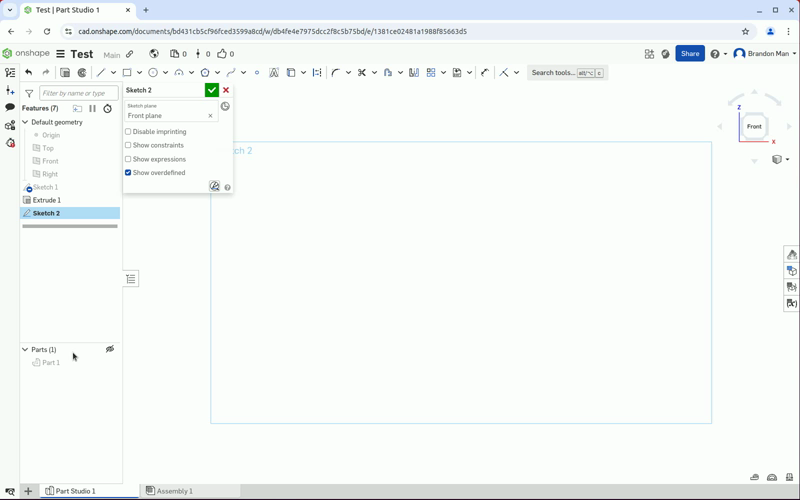
key_down(shift)
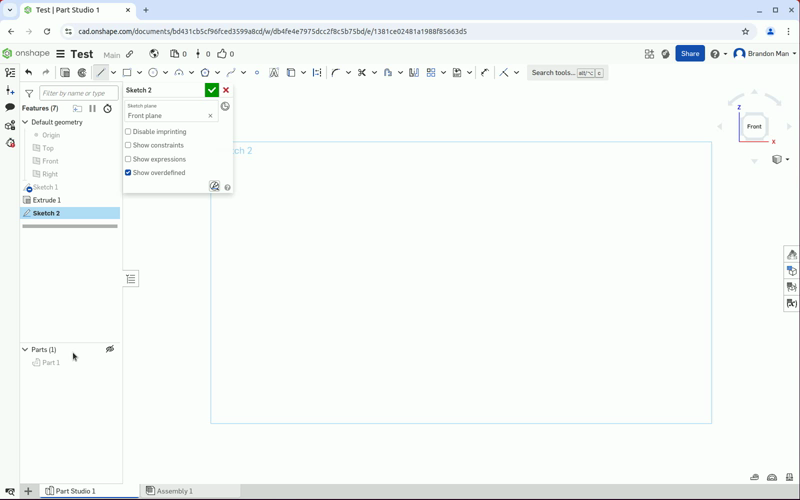
mouse_move(453, 279)
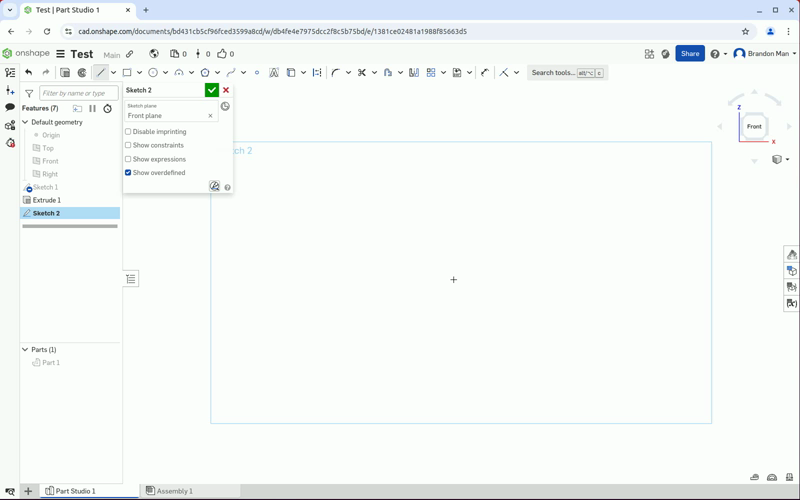
click(453, 279)
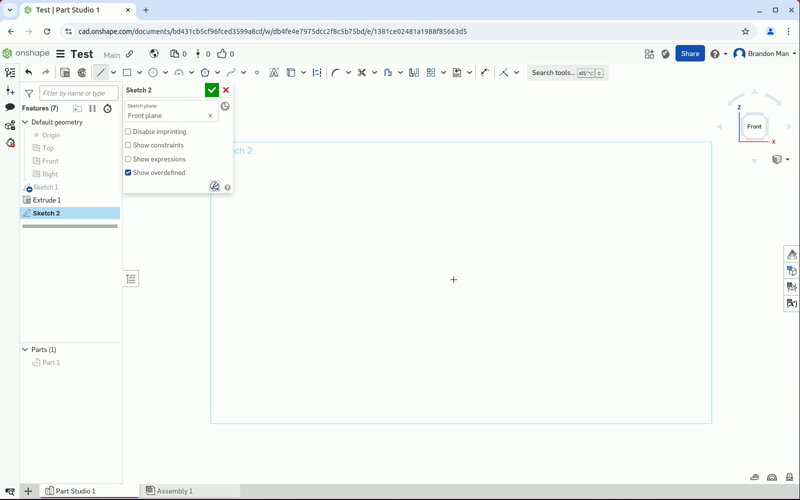
key_up(shift)
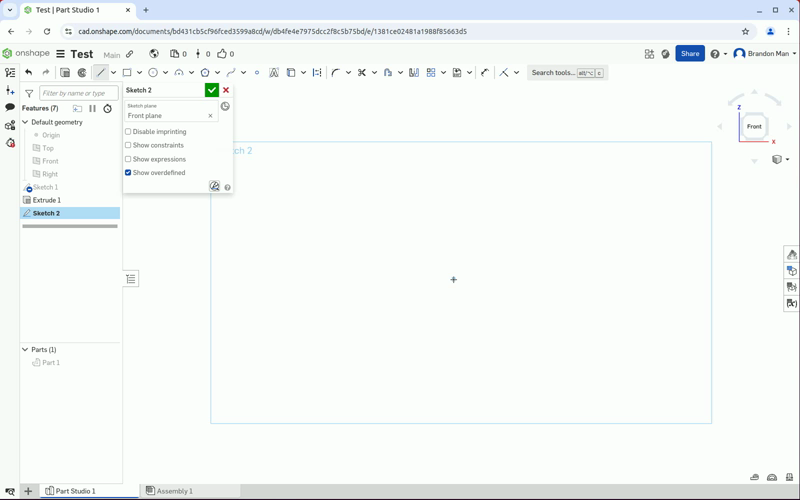
key_down(shift)
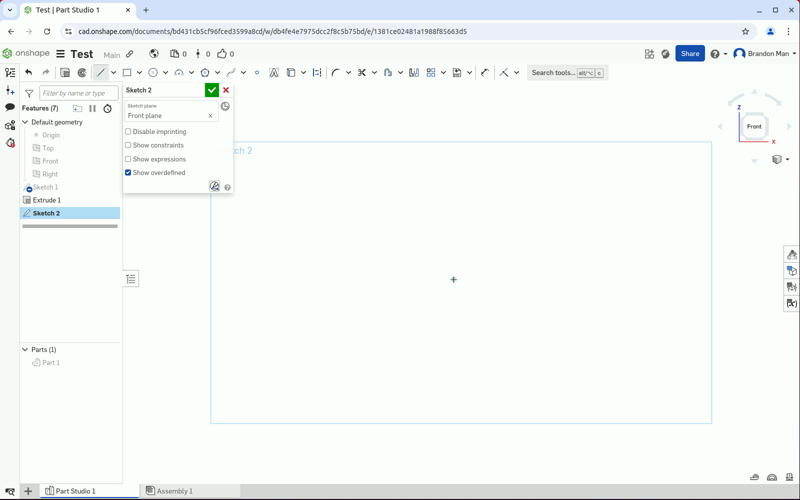
mouse_move(483, 279)
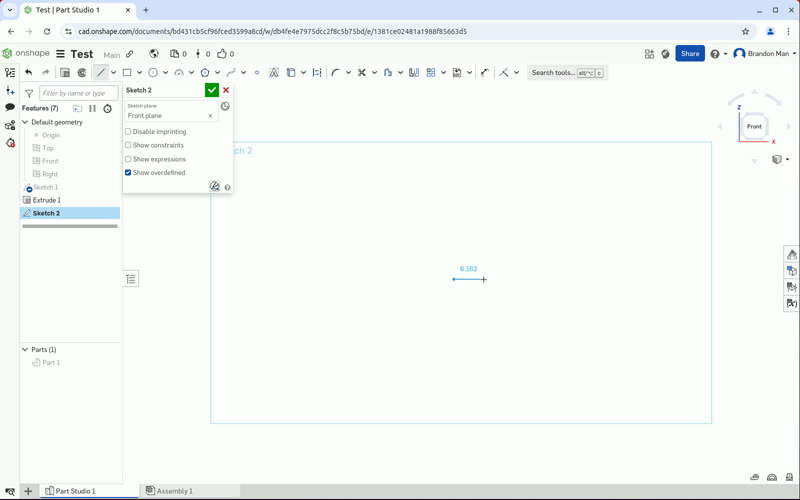
mouse_move(459, 282)
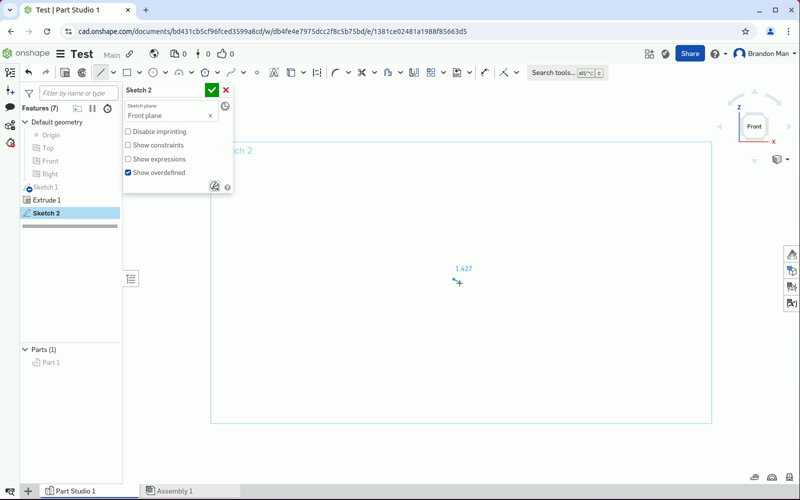
scroll(6)
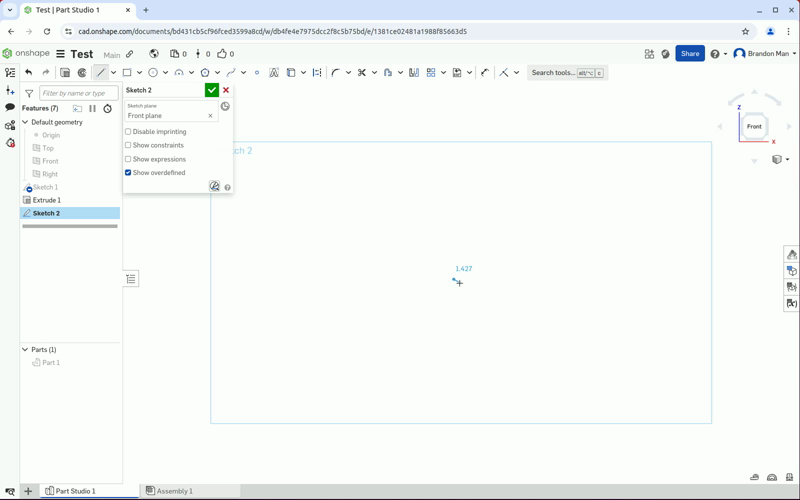
scroll(6)
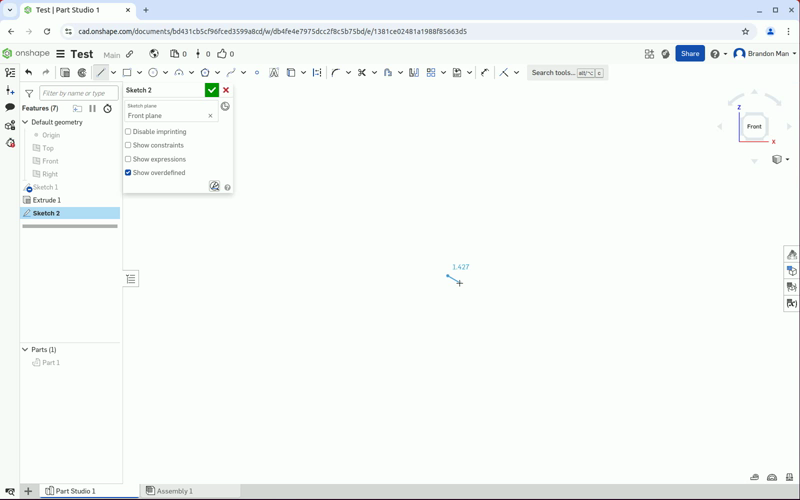
scroll(6)
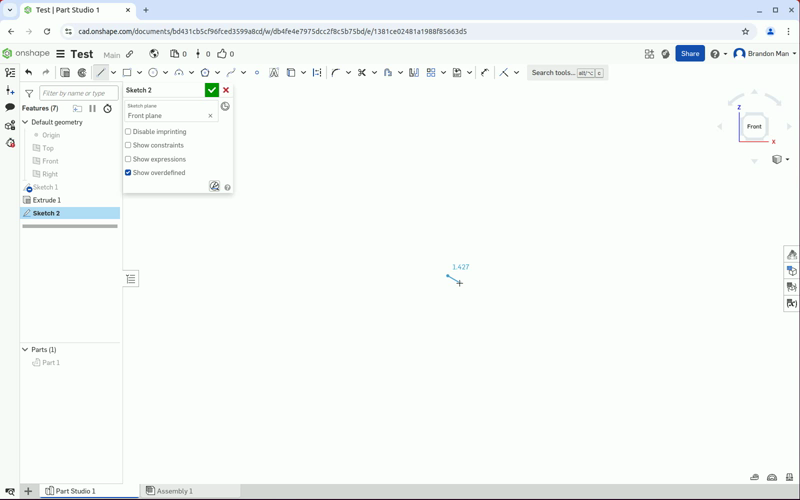
scroll(6)
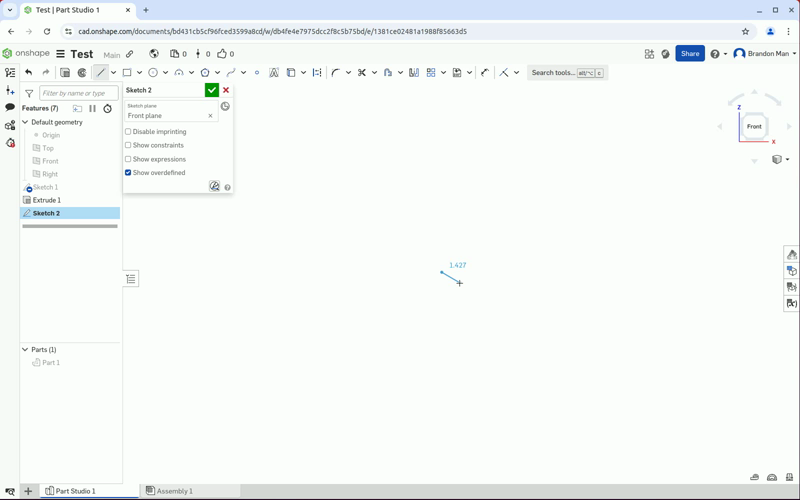
scroll(6)
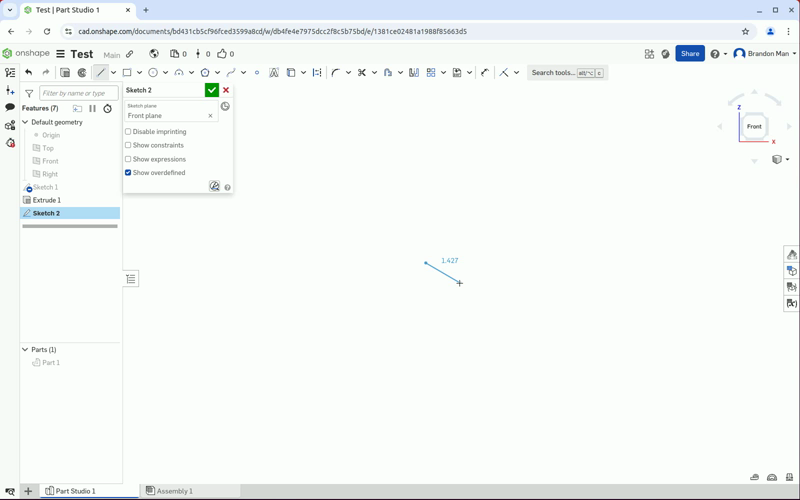
scroll(6)
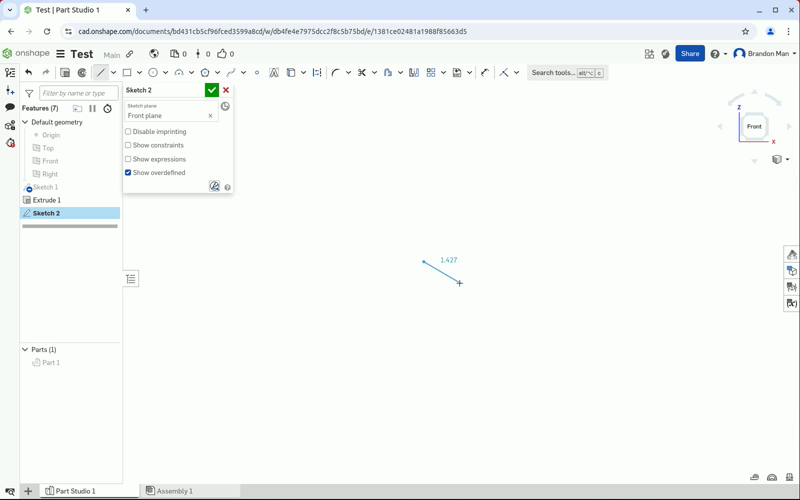
scroll(6)
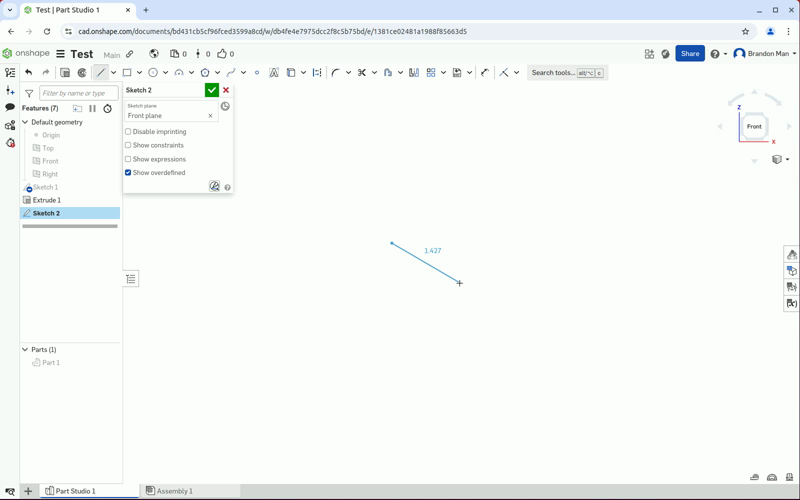
click(459, 282)
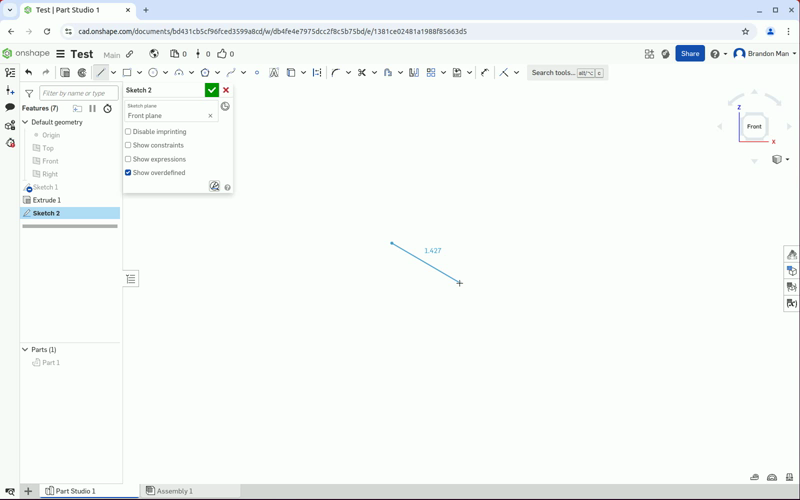
scroll(-6)
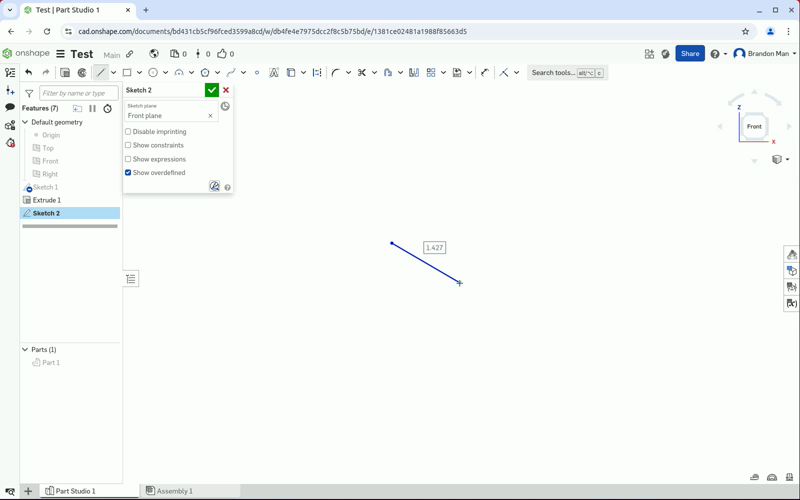
scroll(-6)
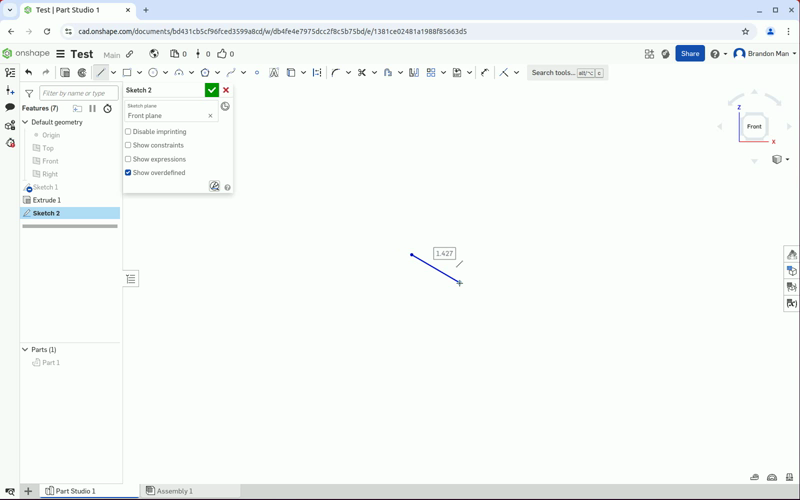
scroll(-6)
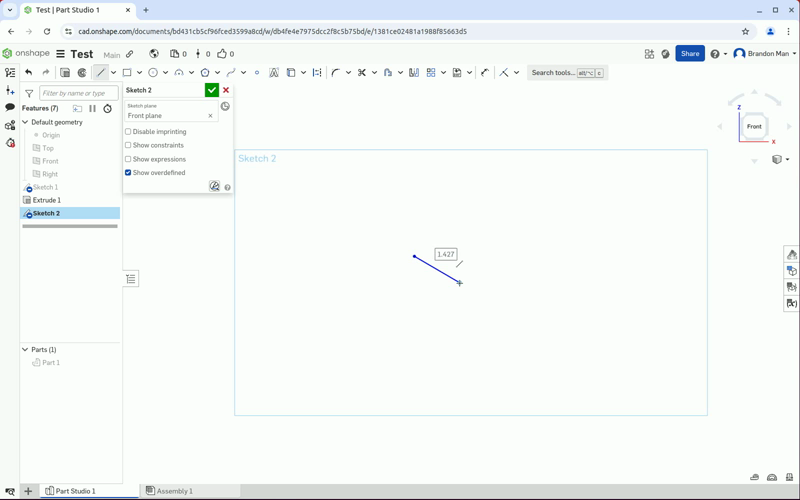
scroll(-6)
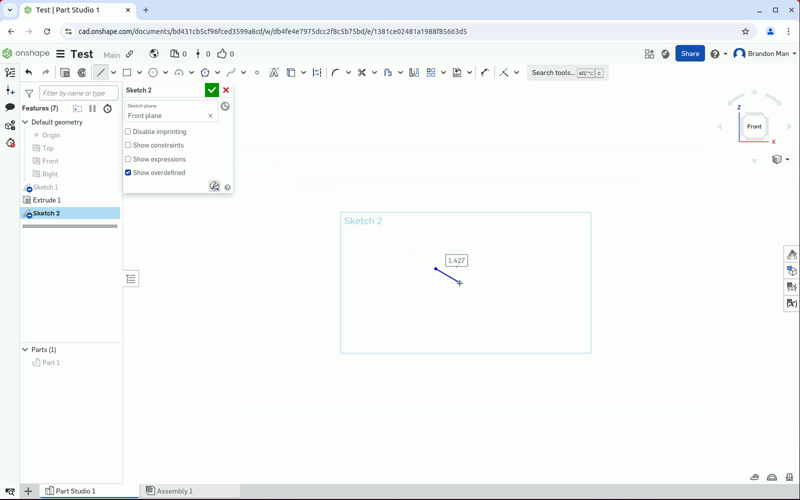
scroll(-6)
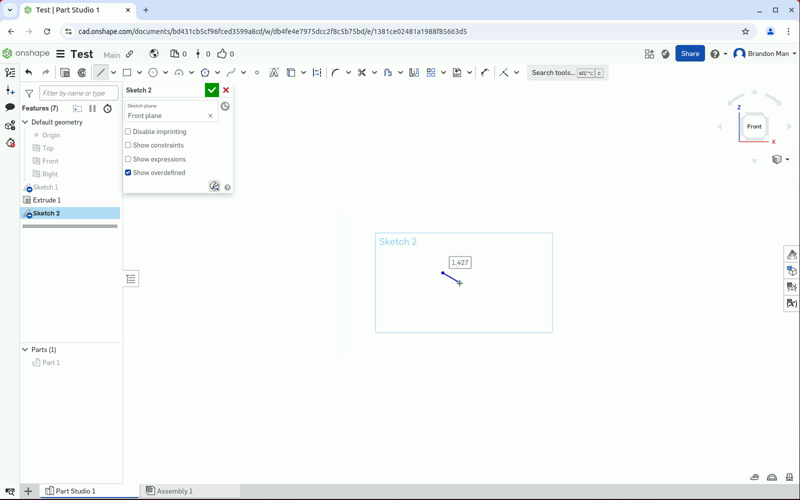
scroll(-6)
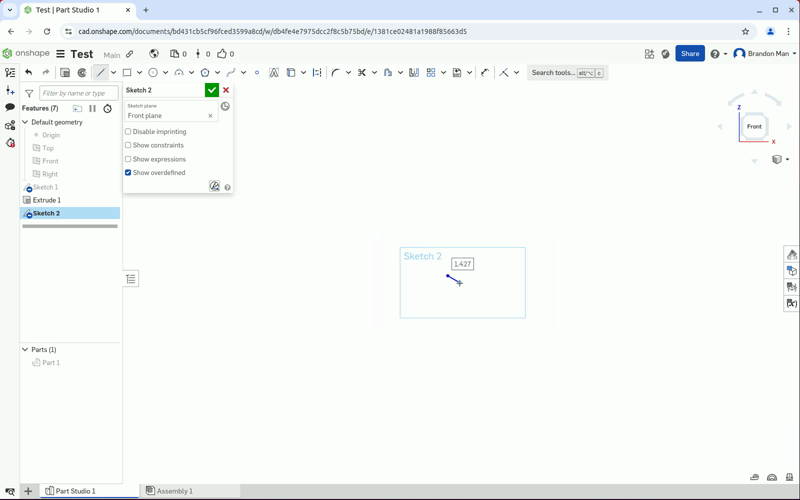
scroll(-6)
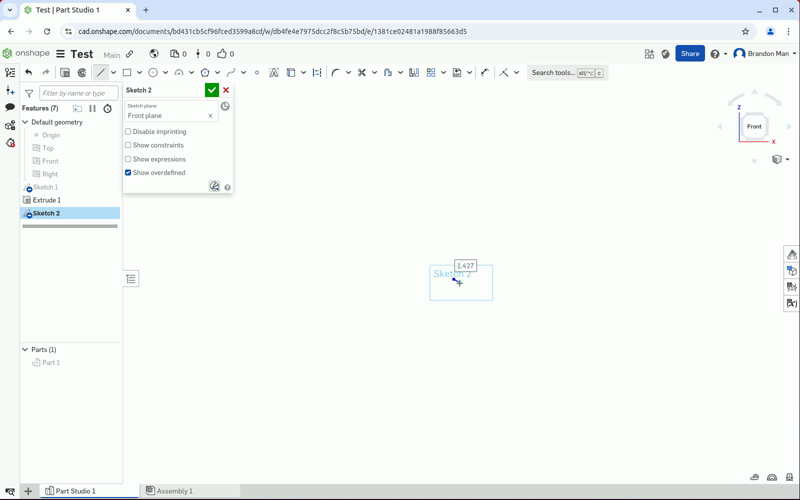
key_up(shift)
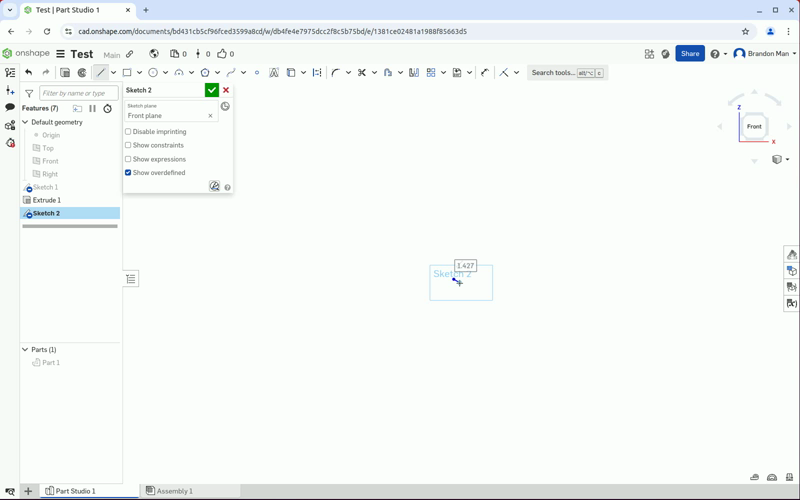
key_down(shift)
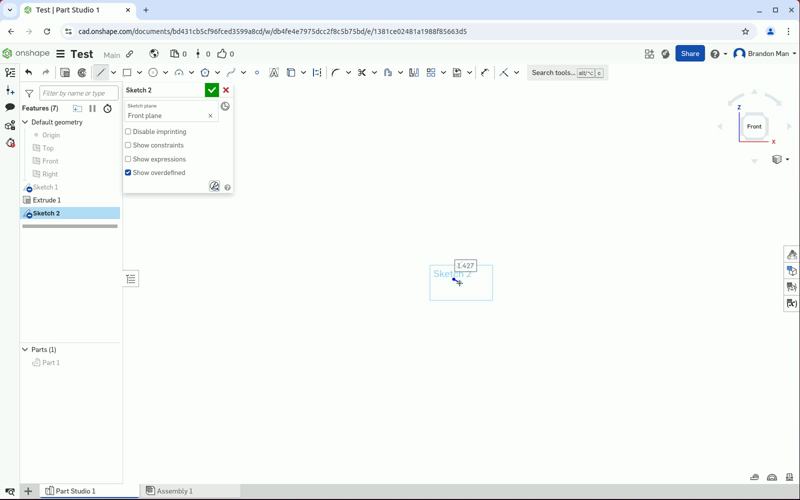
mouse_move(520, 209)
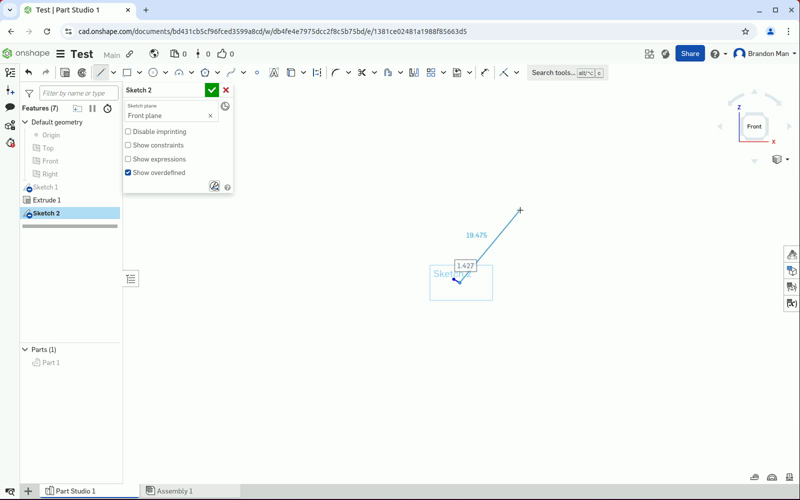
click(520, 209)
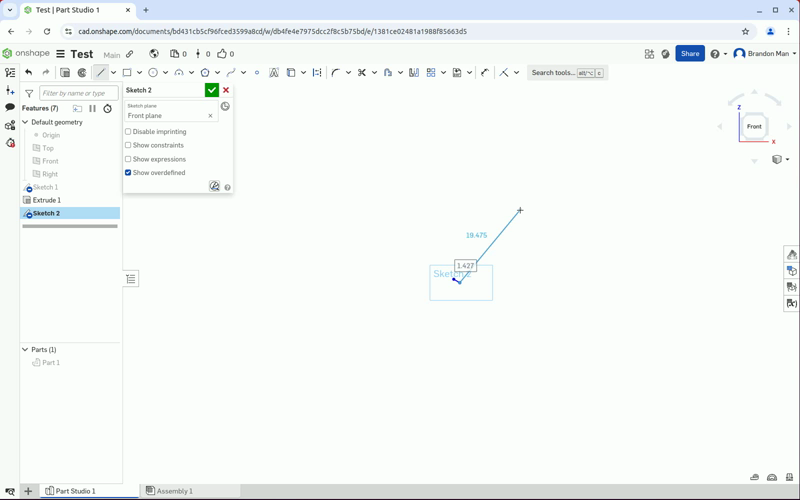
key_up(shift)
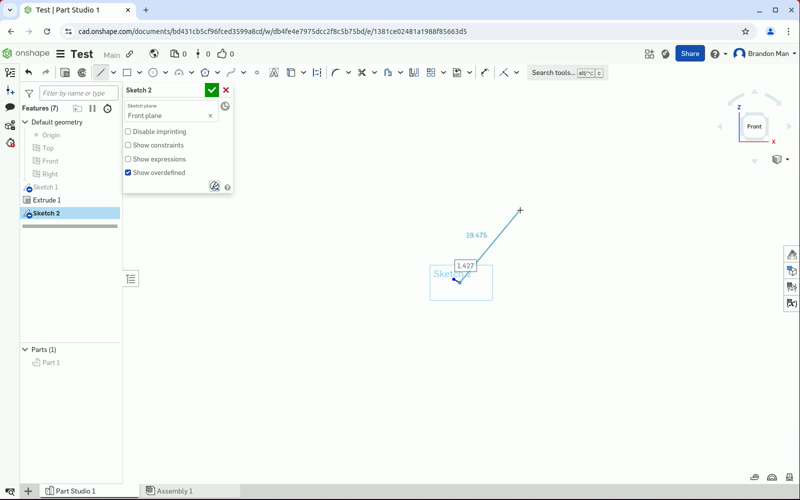
key_down(shift)
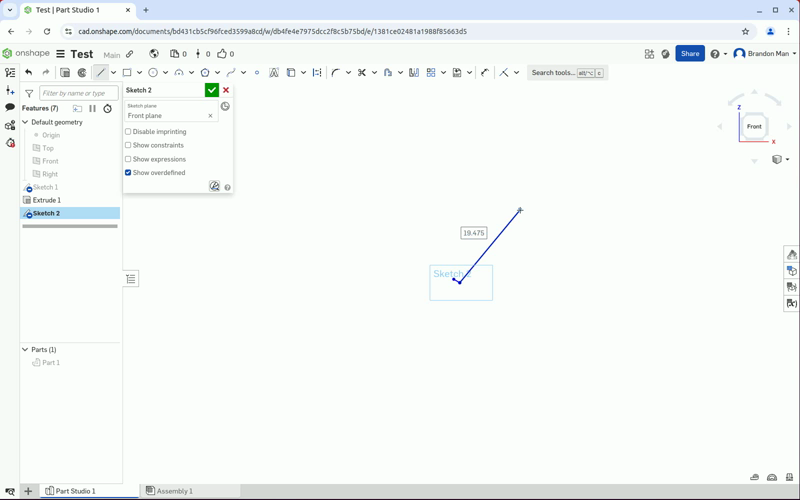
mouse_move(550, 209)
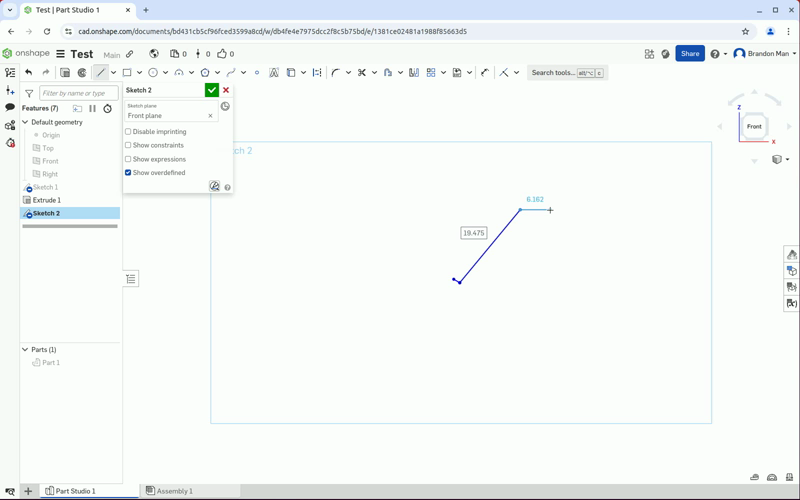
mouse_move(514, 205)
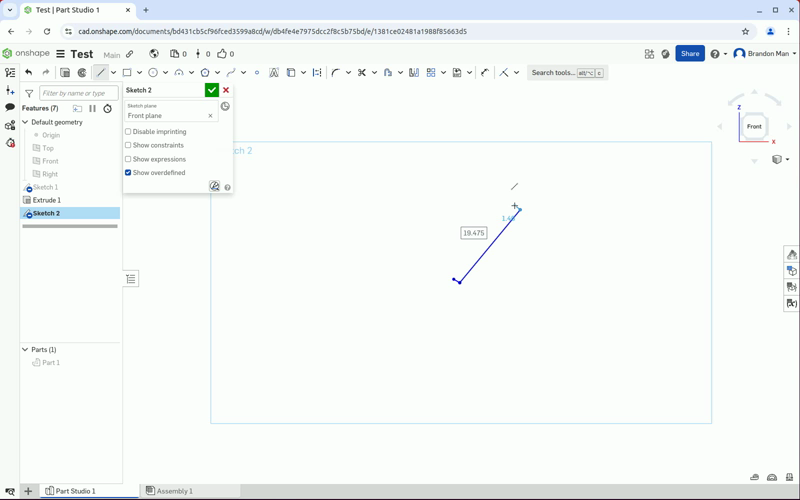
scroll(6)
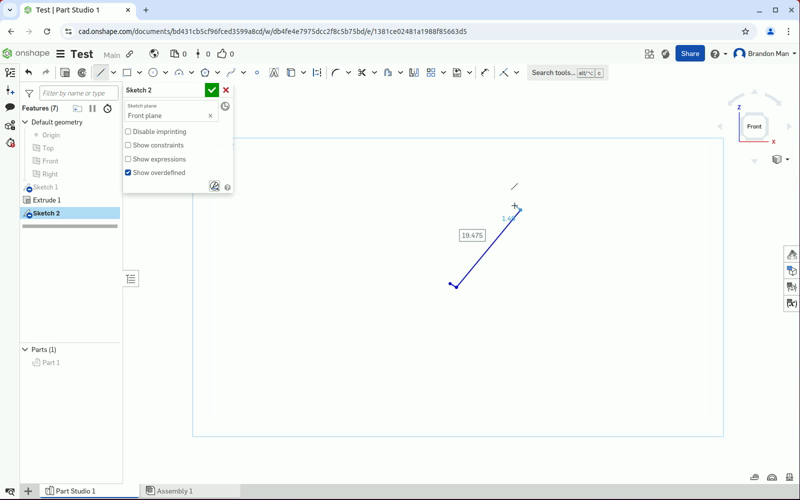
scroll(6)
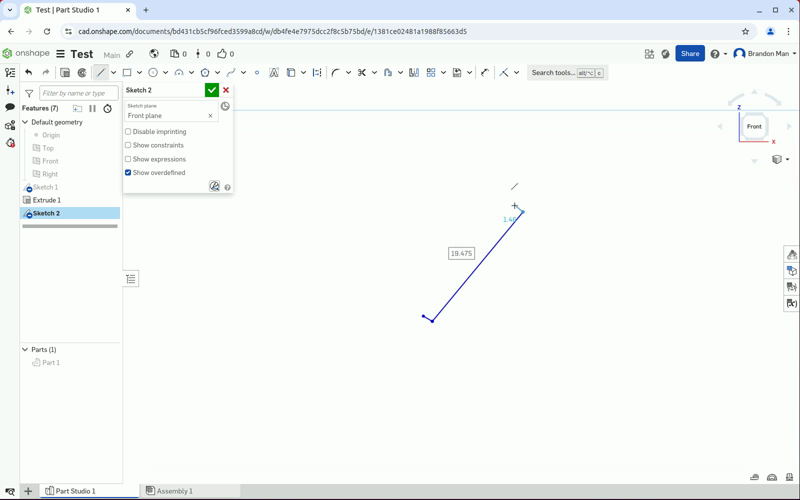
scroll(6)
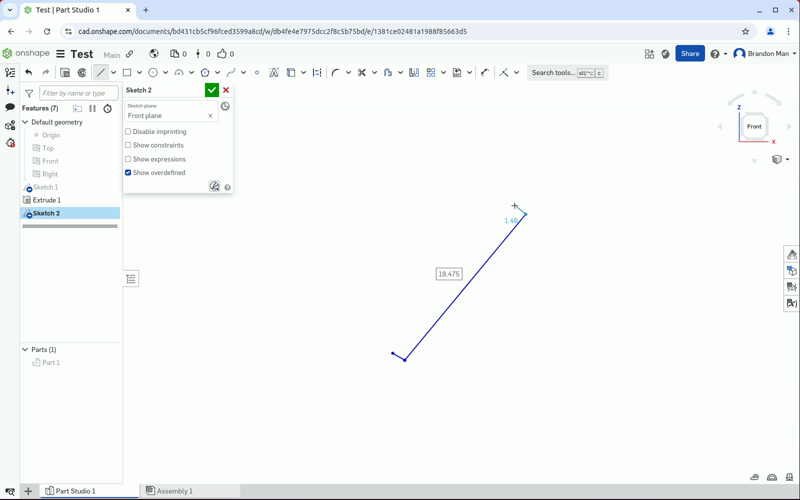
scroll(6)
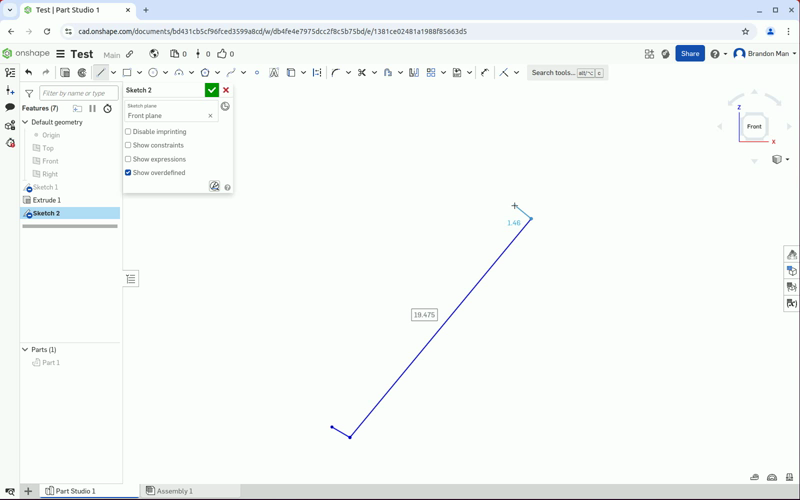
scroll(6)
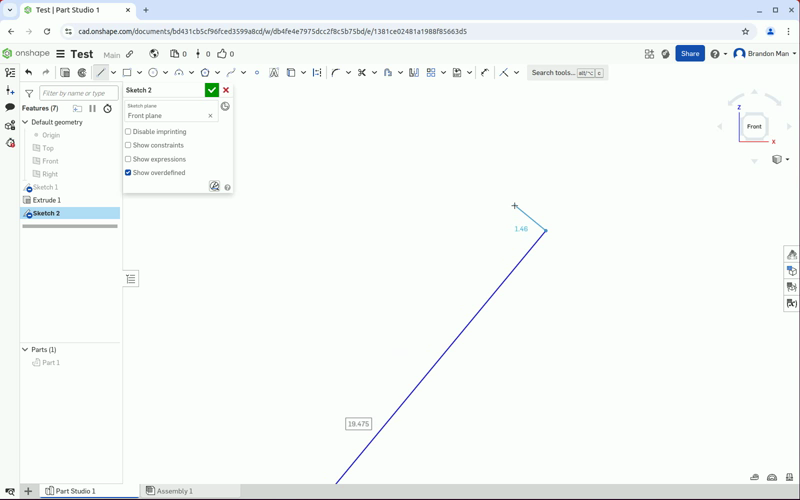
scroll(6)
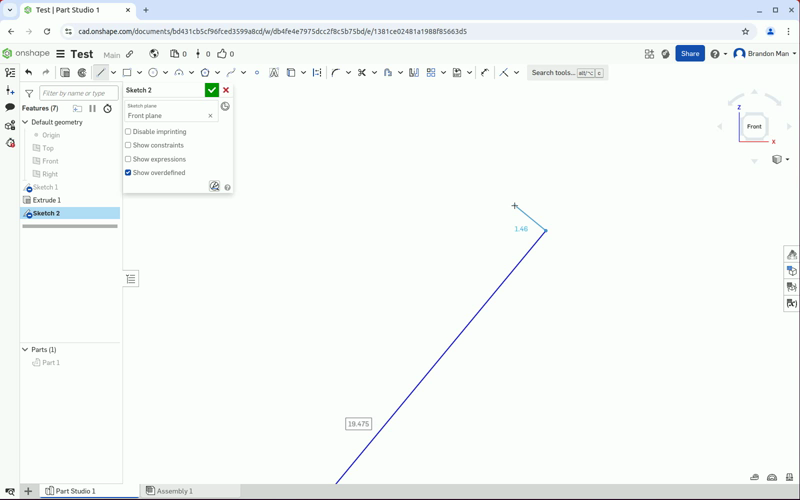
scroll(6)
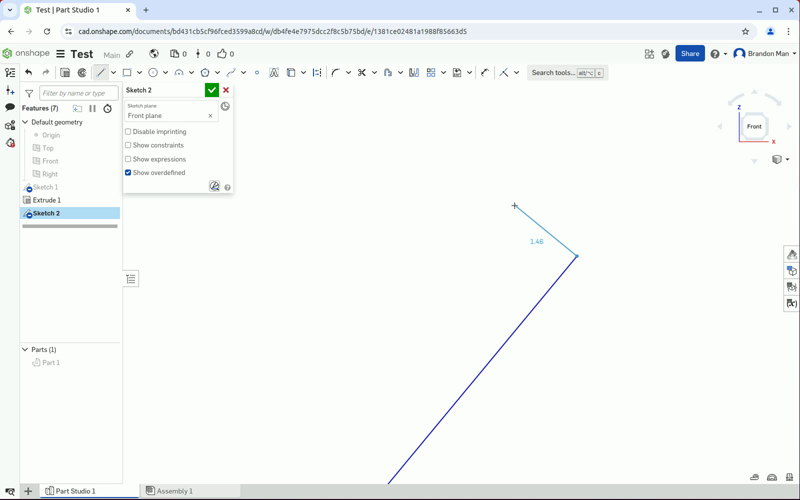
click(514, 205)
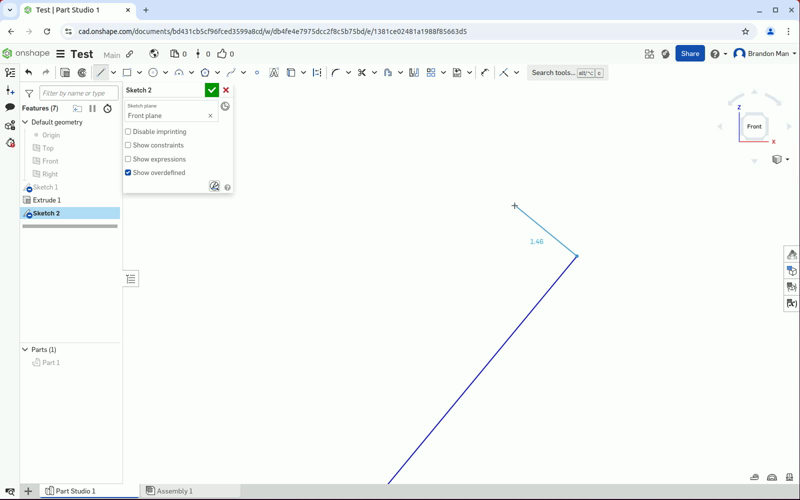
scroll(-6)
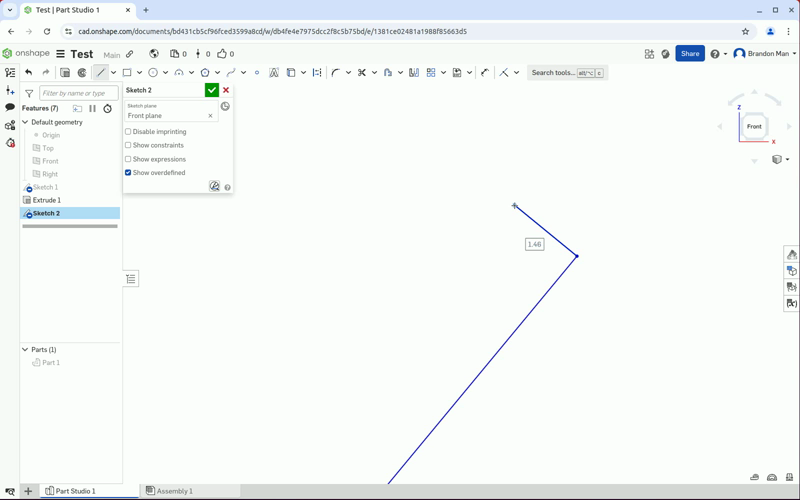
scroll(-6)
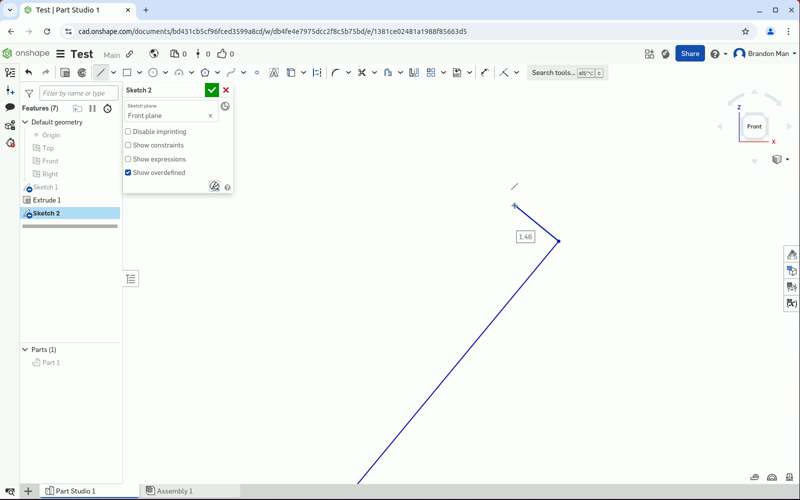
scroll(-6)
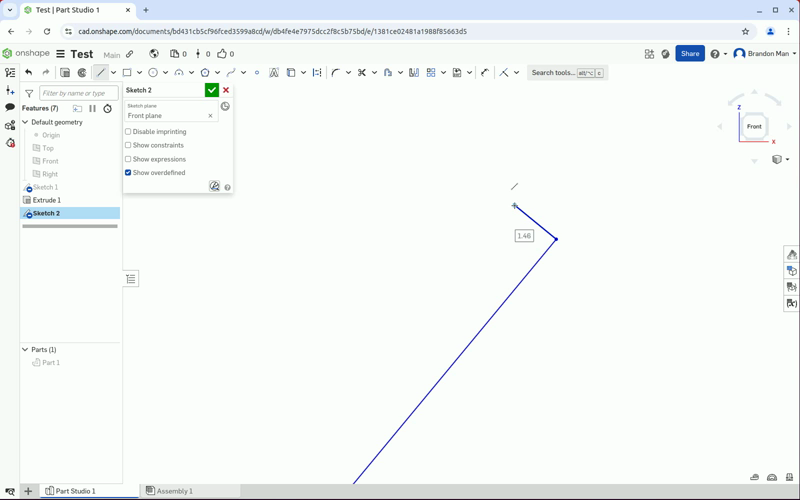
scroll(-6)
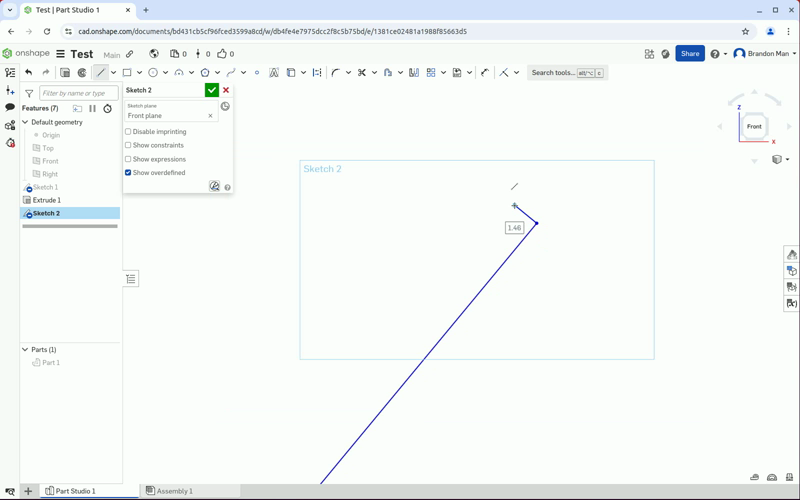
scroll(-6)
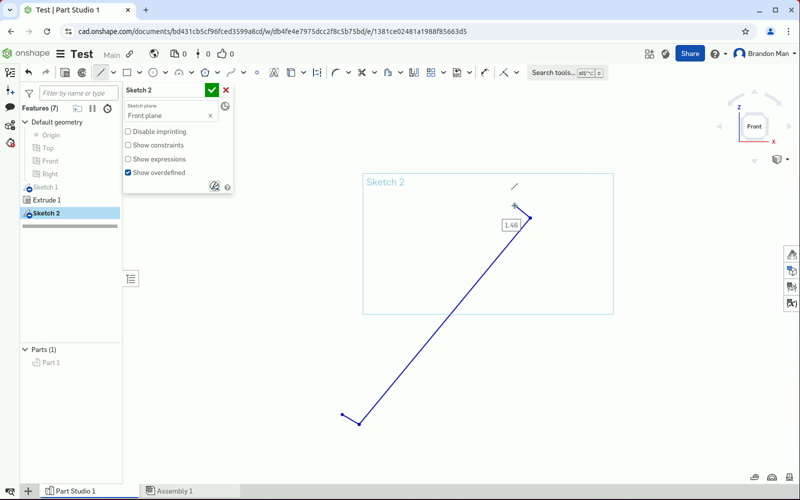
scroll(-6)
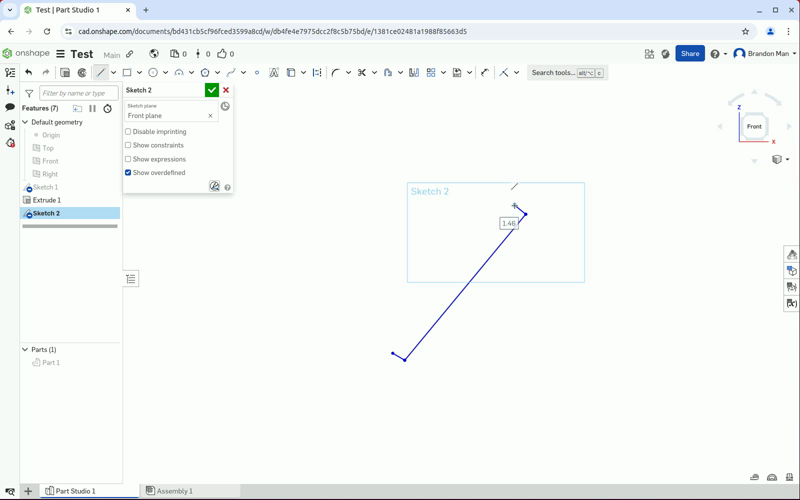
scroll(-6)
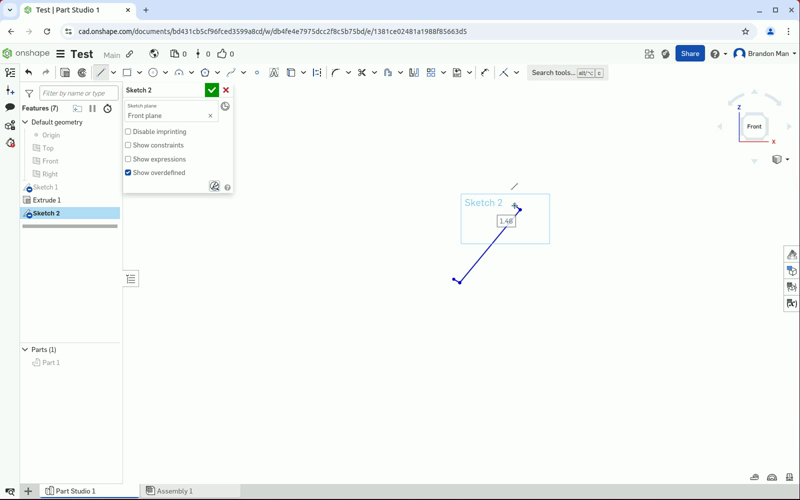
key_up(shift)
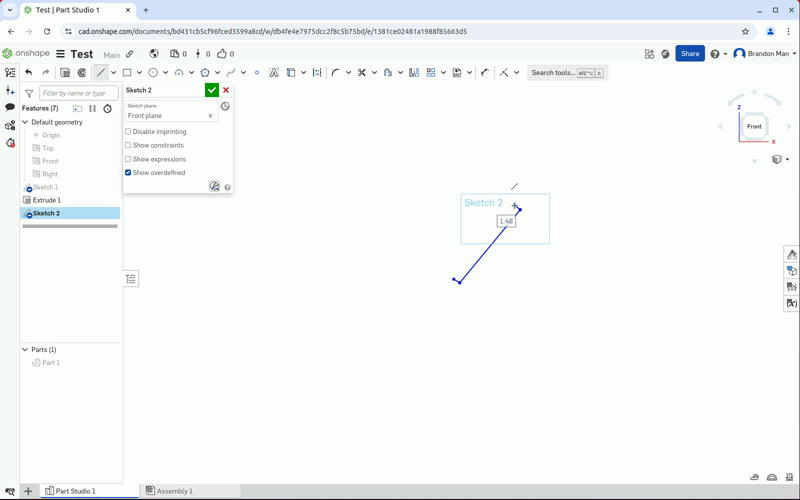
key_down(shift)
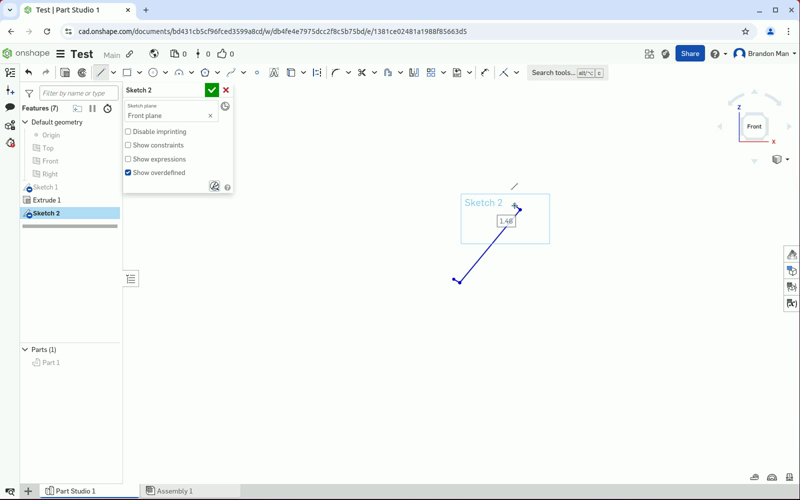
mouse_move(463, 267)
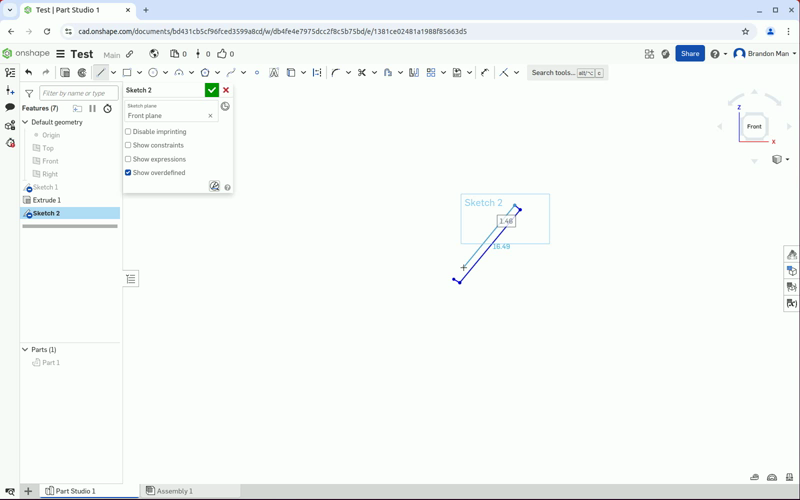
click(463, 267)
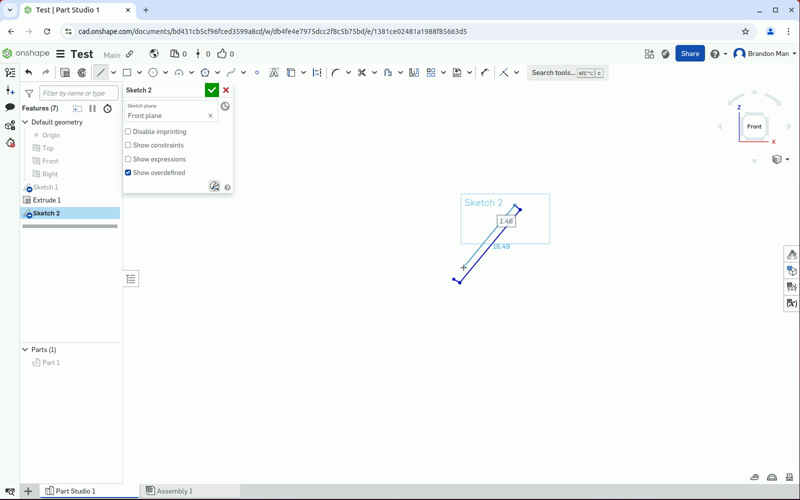
key_up(shift)
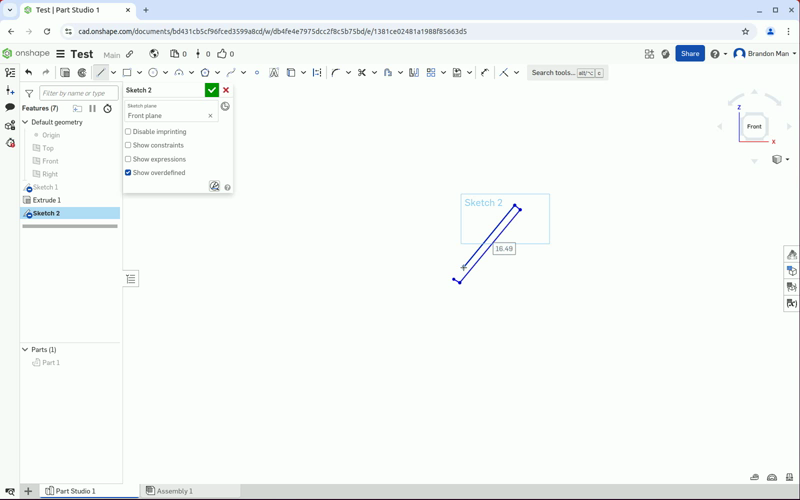
mouse_move(493, 267)
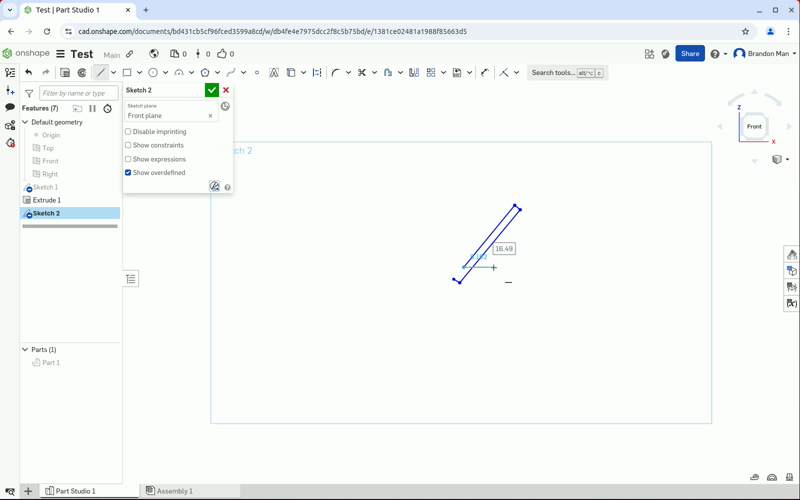
key_down(shift)
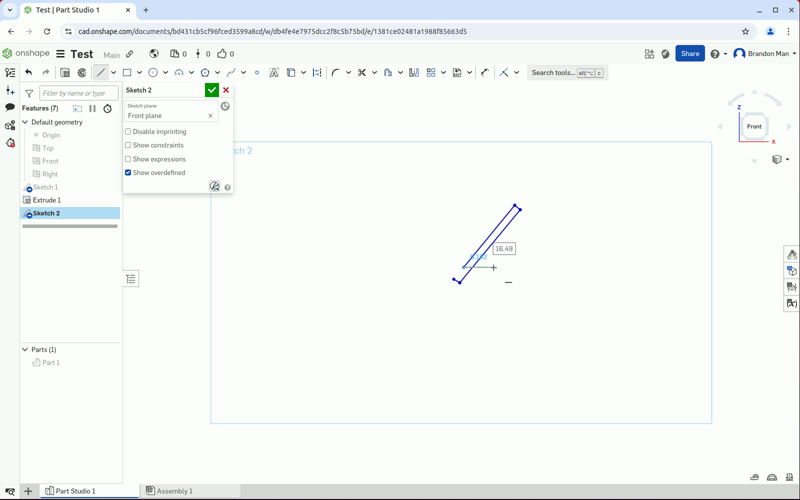
mouse_move(453, 279)
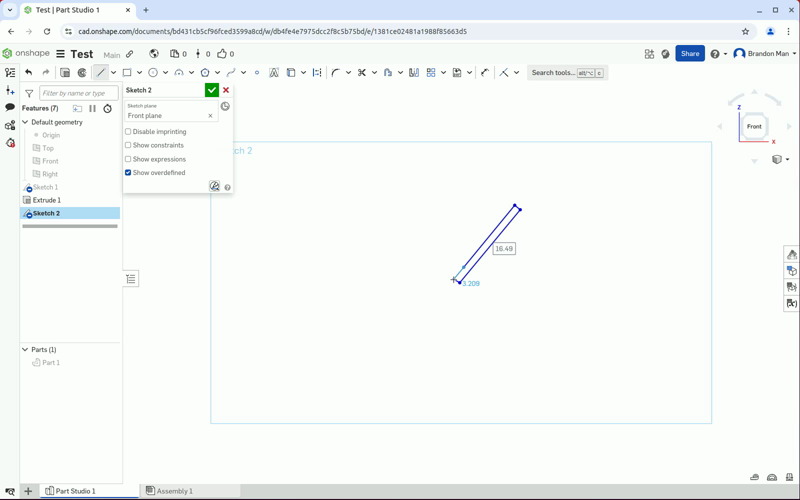
key_up(shift)
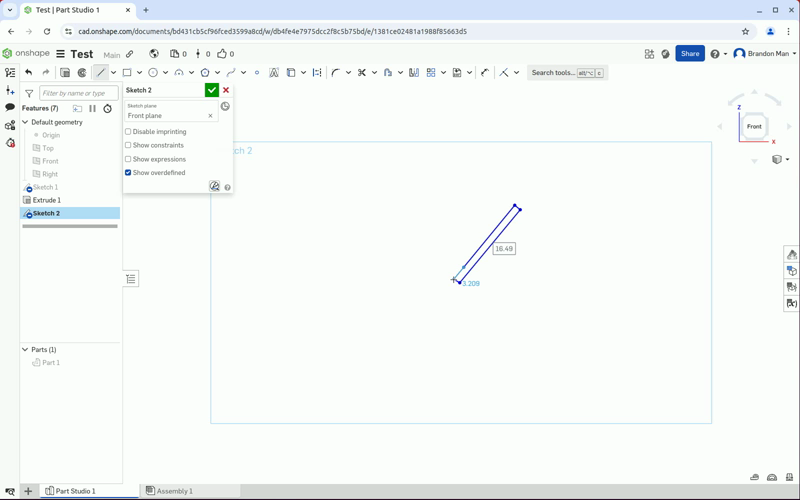
click(453, 279)
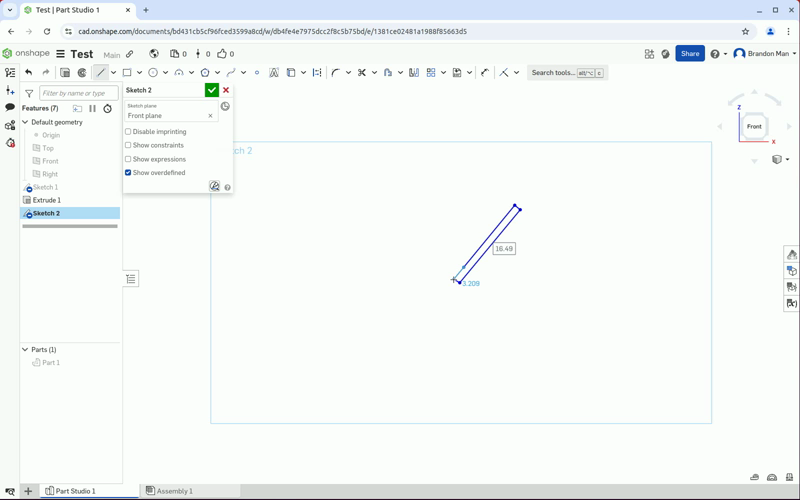
key(esc)
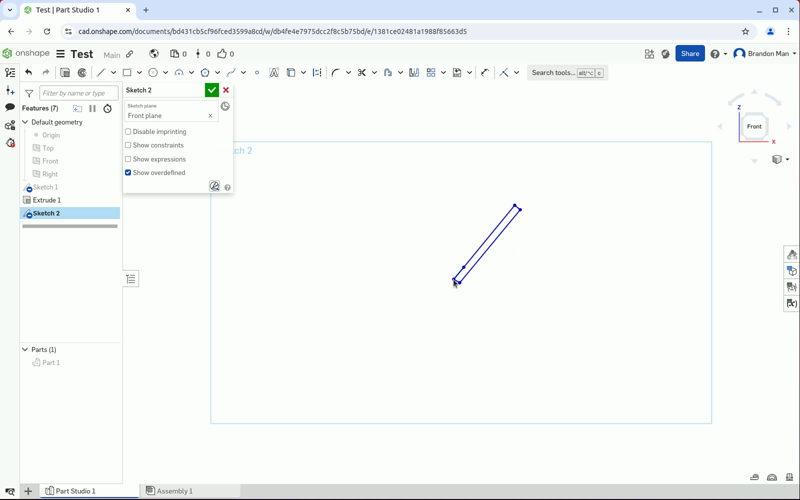
mouse_move(457, 279)
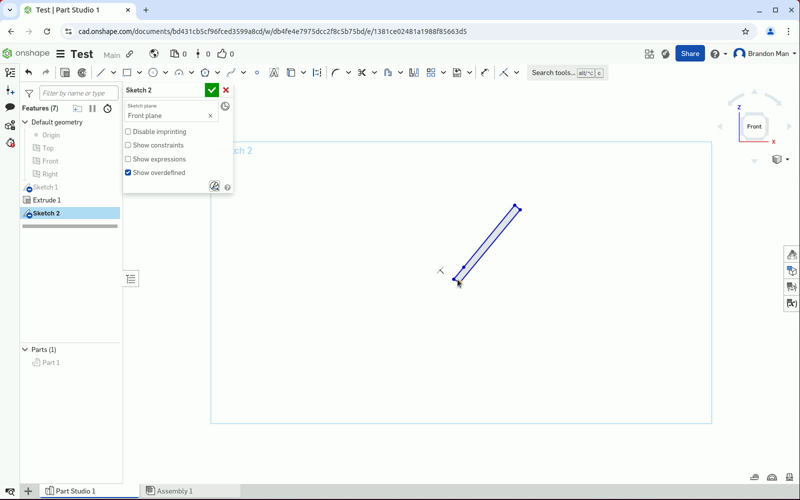
scroll(6)
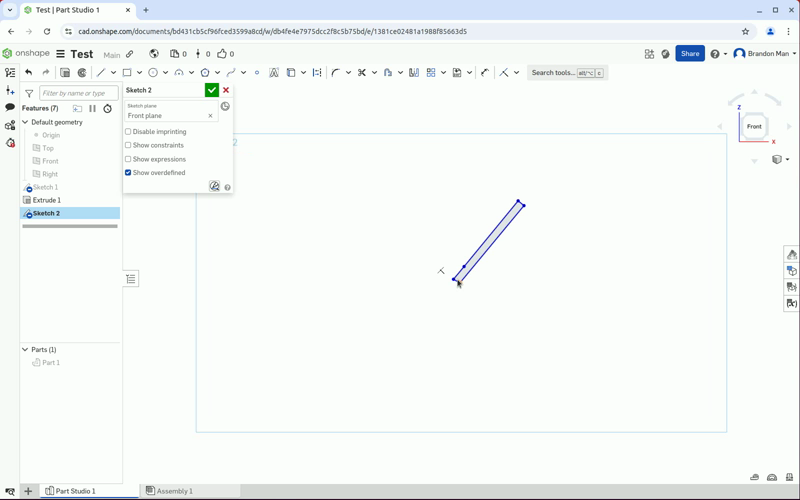
scroll(6)
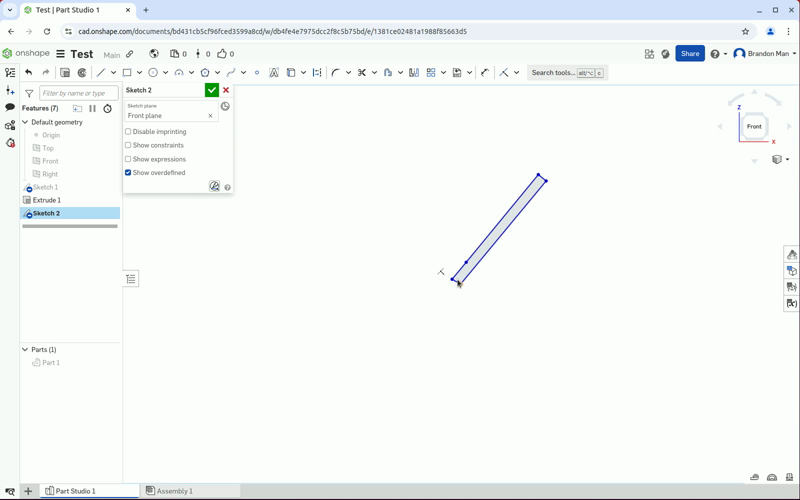
scroll(6)
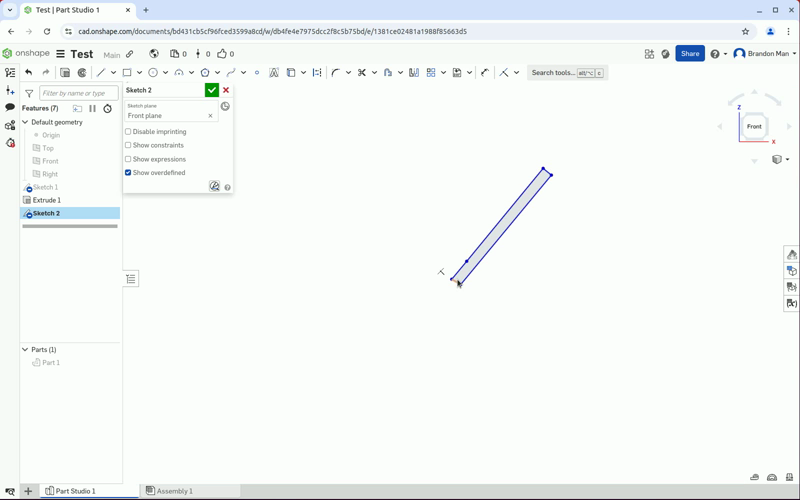
scroll(6)
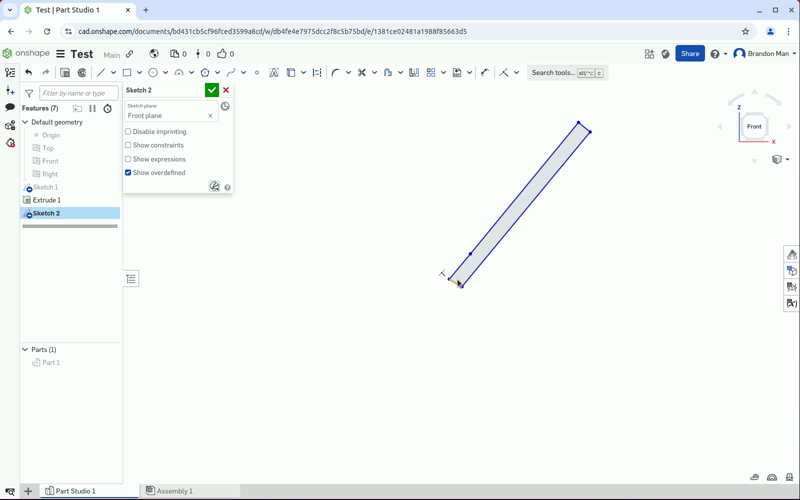
scroll(6)
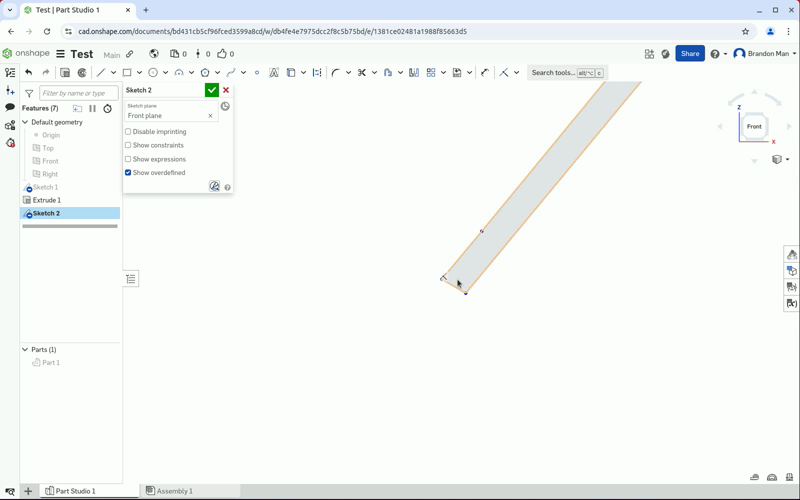
scroll(6)
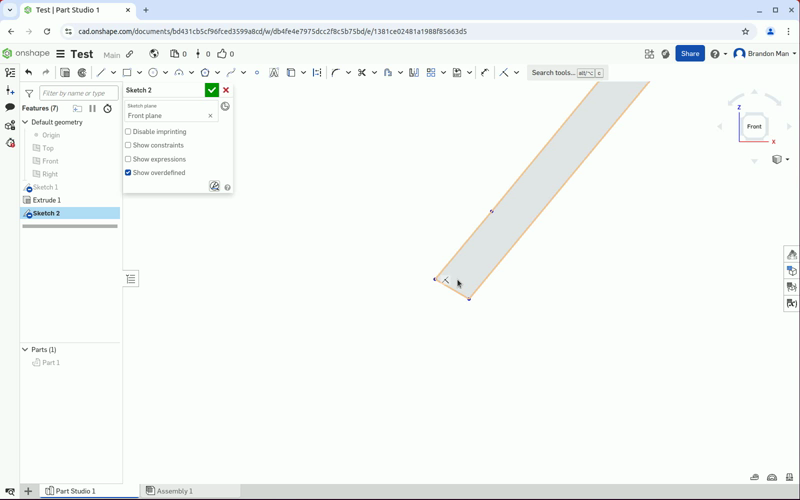
scroll(6)
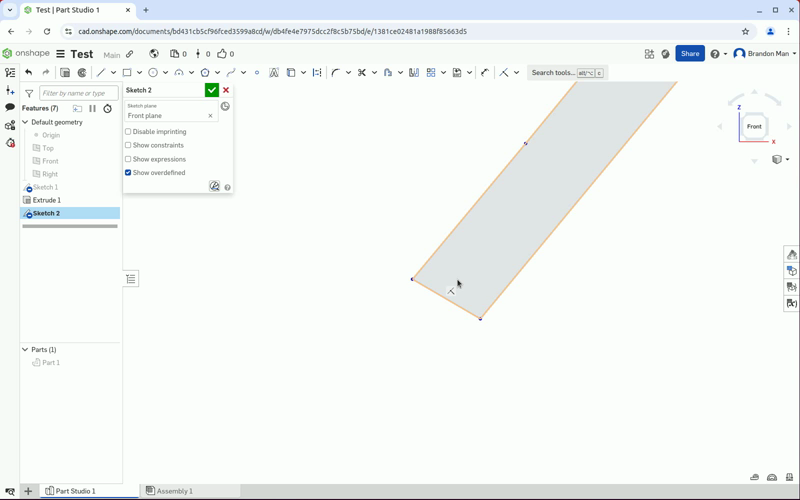
click(457, 279)
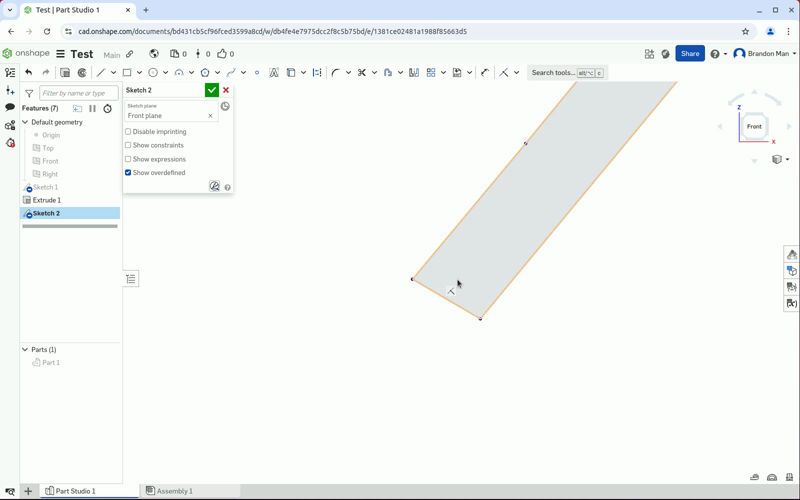
scroll(-6)
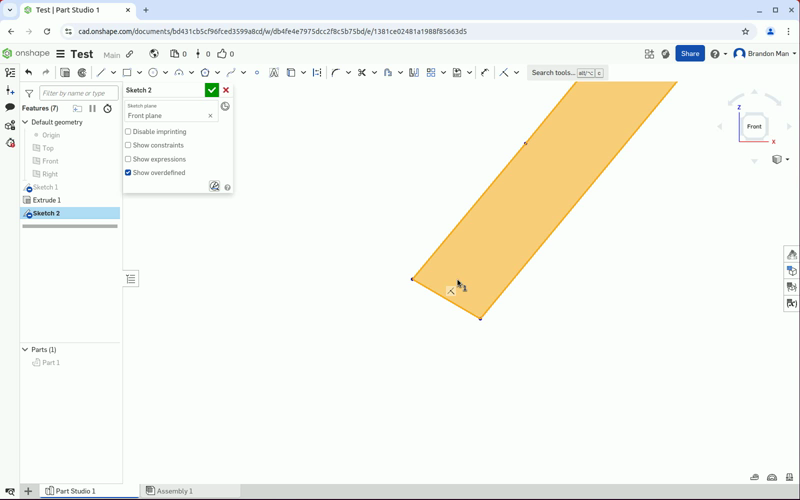
scroll(-6)
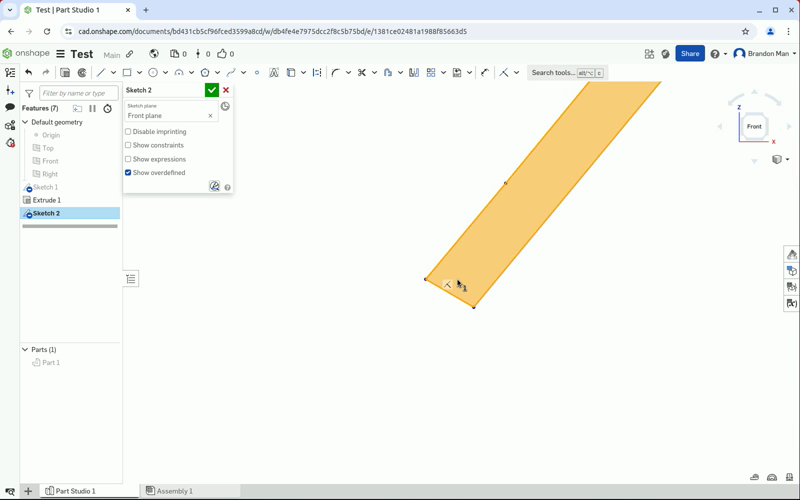
scroll(-6)
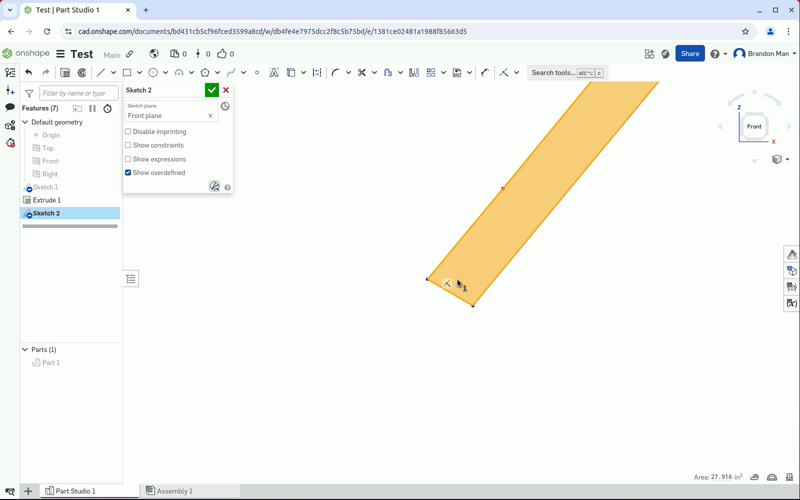
scroll(-6)
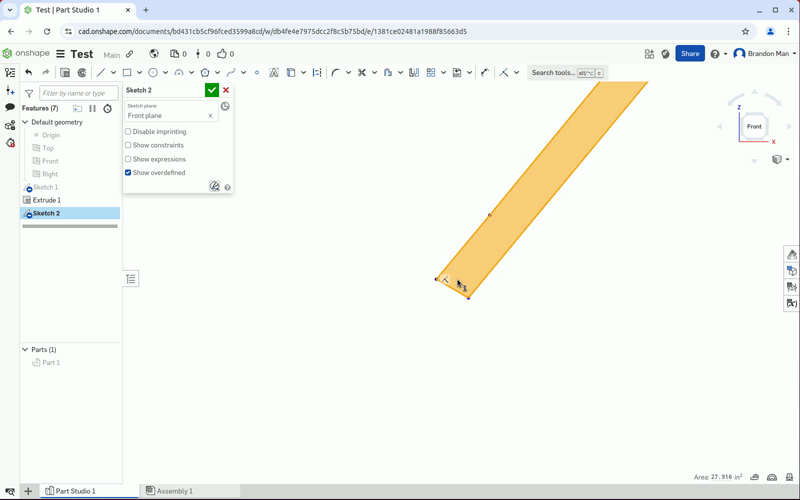
scroll(-6)
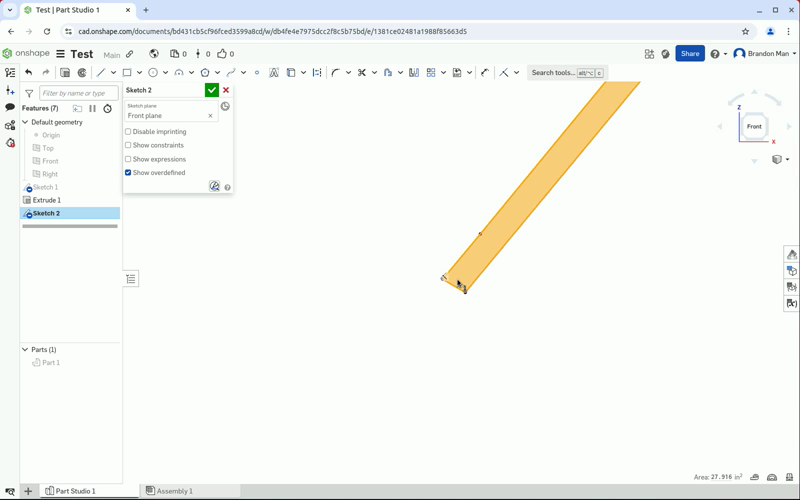
scroll(-6)
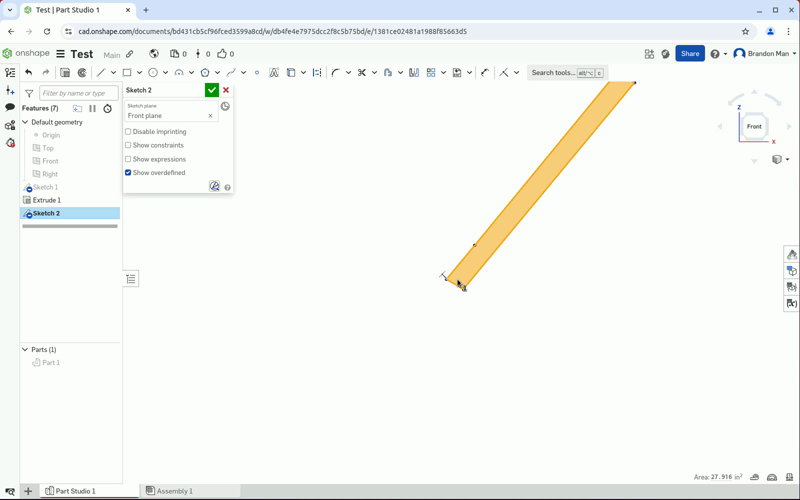
scroll(-6)
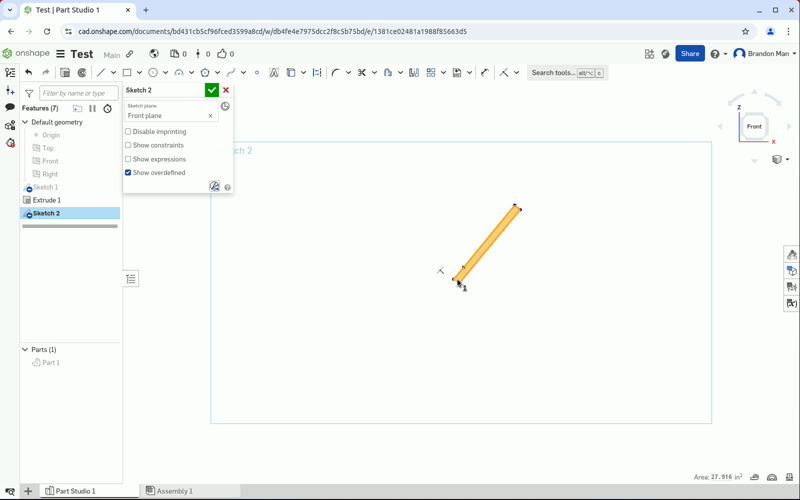
mouse_move(73, 352)
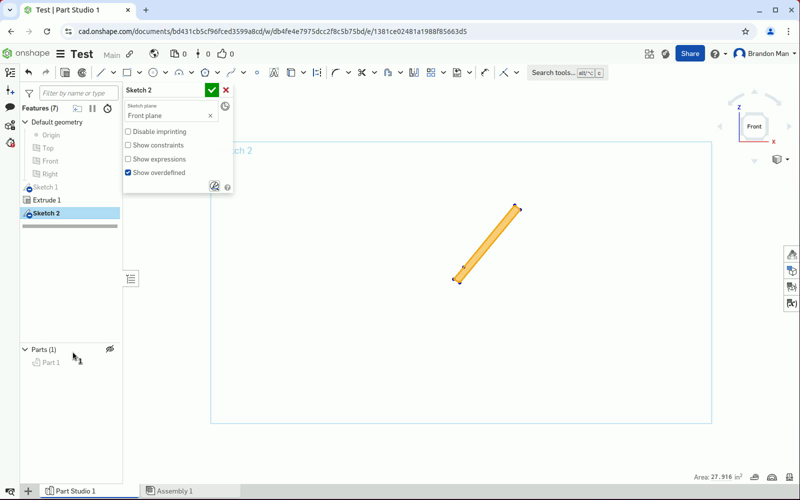
key(shift+y)
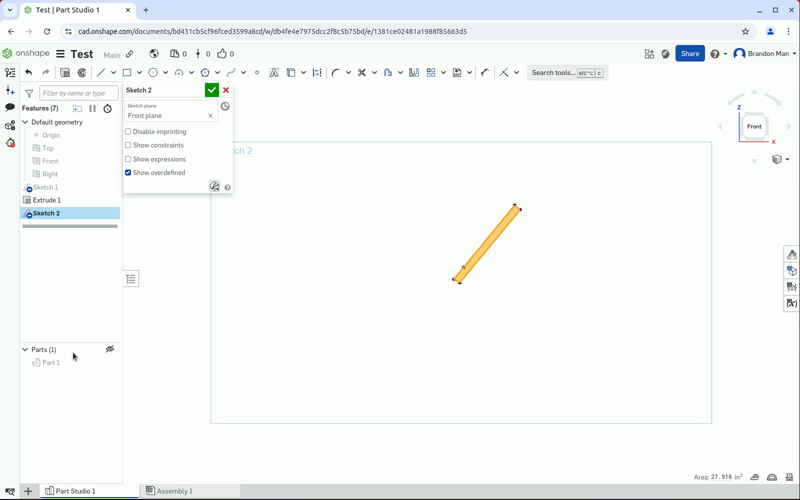
key(shift+e)
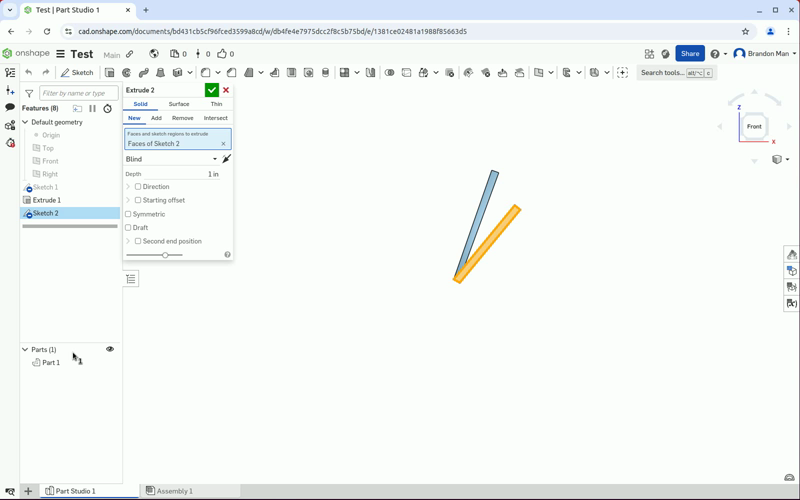
mouse_move(143, 106)
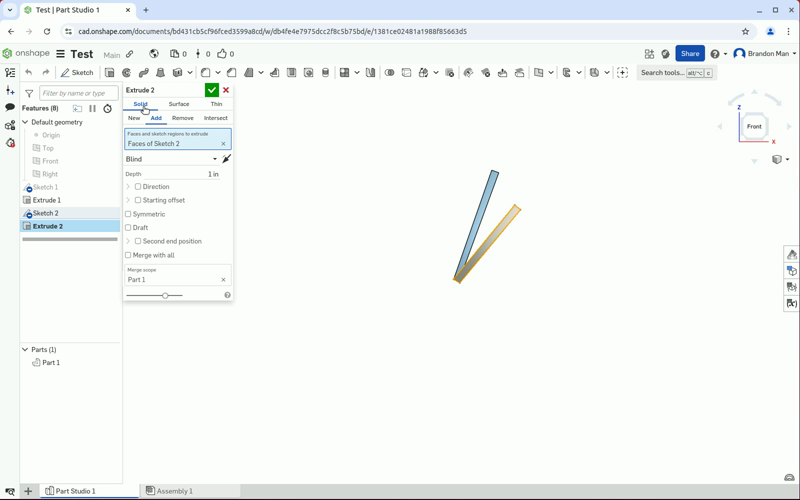
click(143, 106)
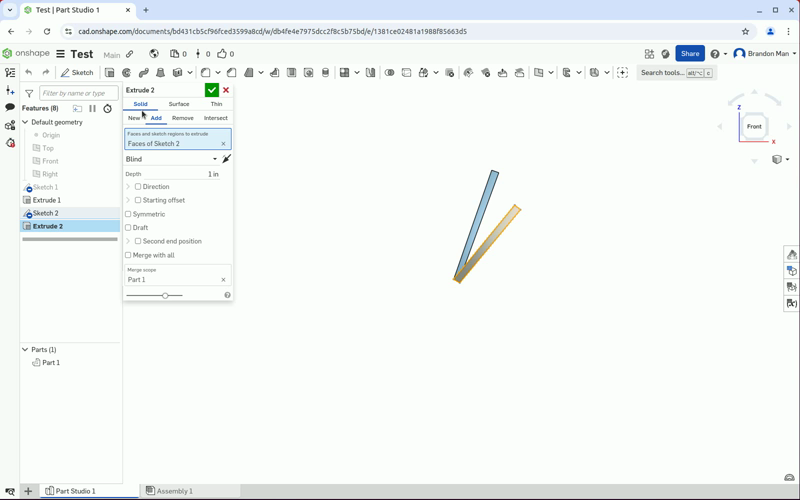
mouse_move(137, 120)
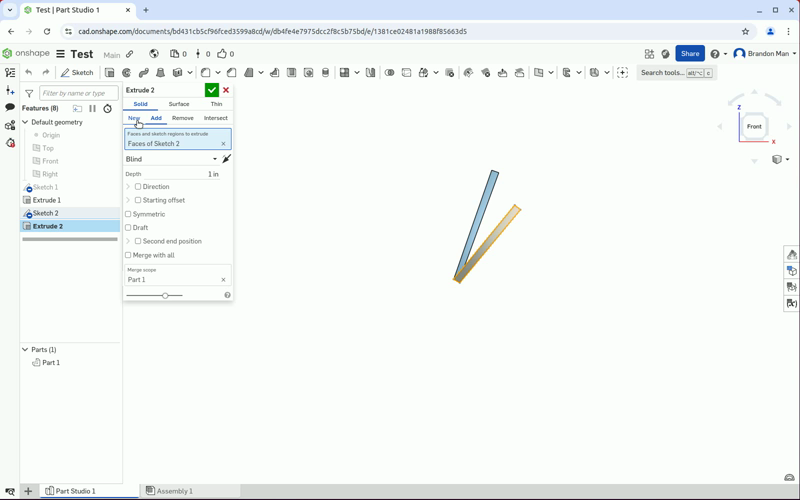
click(137, 120)
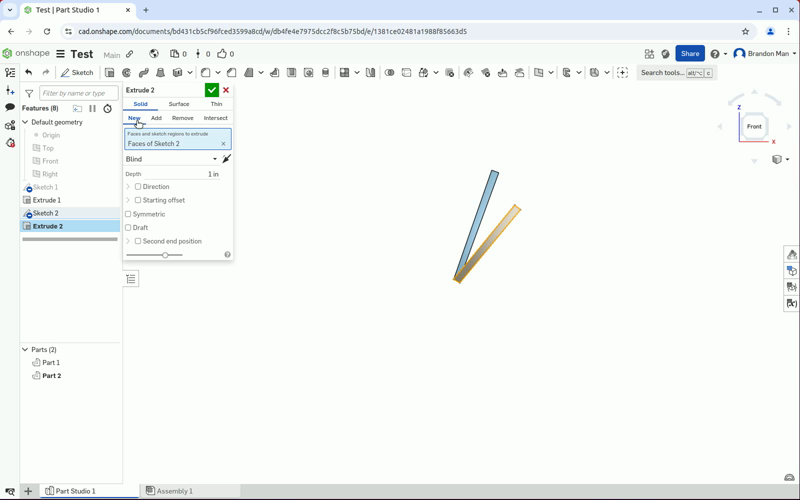
key(tab, 4)
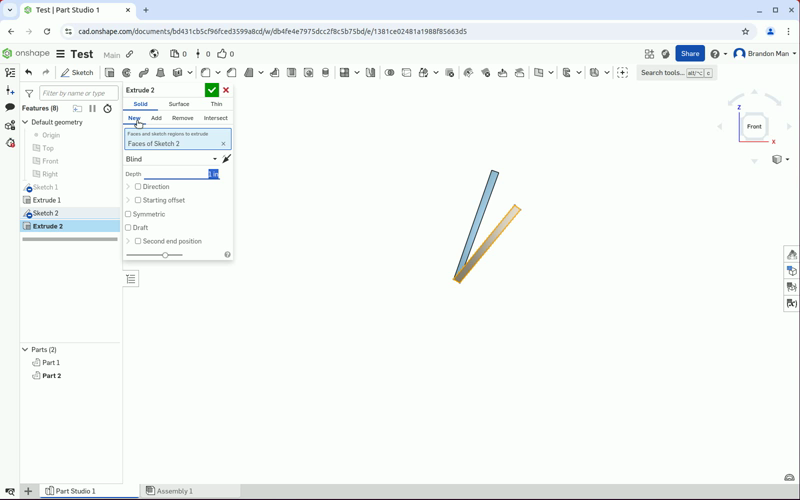
text(2.889)
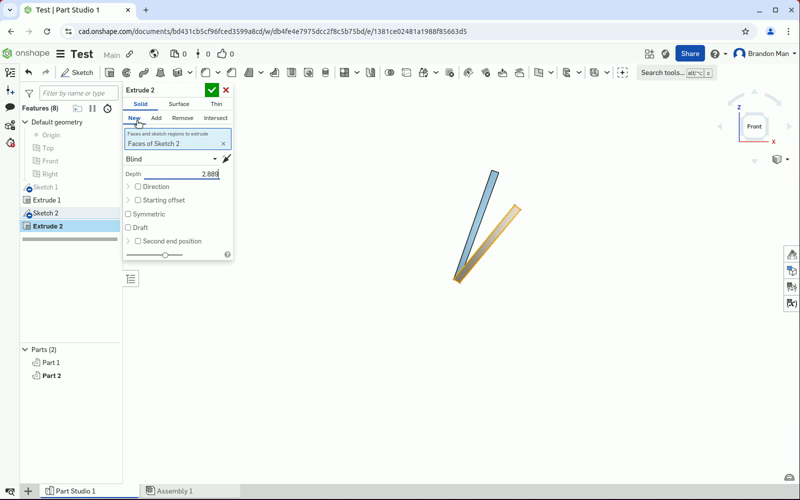
key(enter)
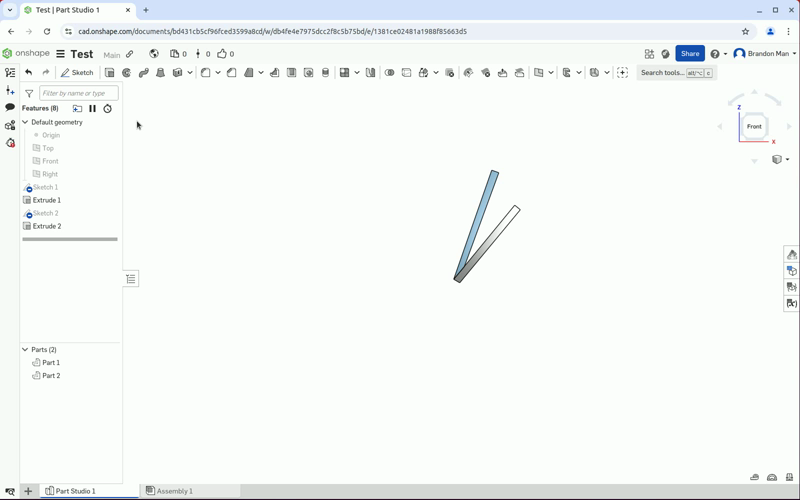
key(shift+h)
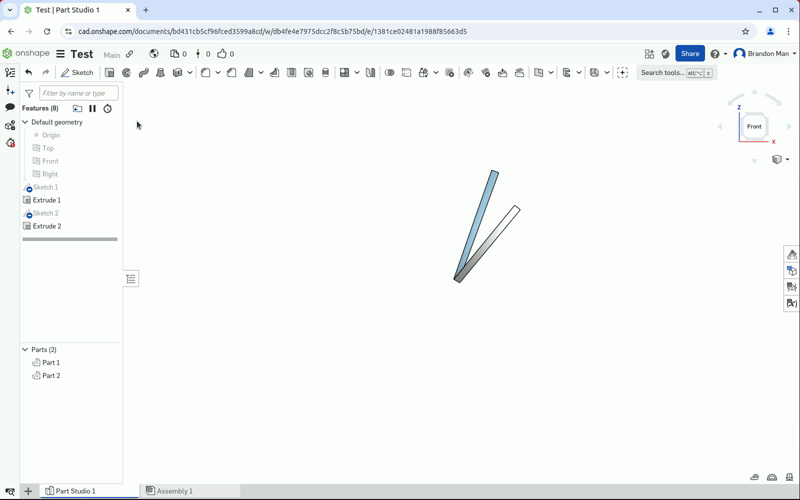
key(shift+h)
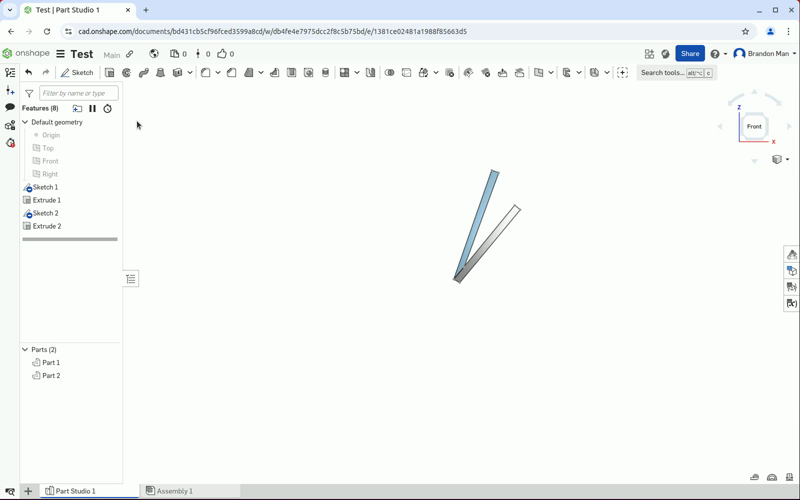
key(shift+7)
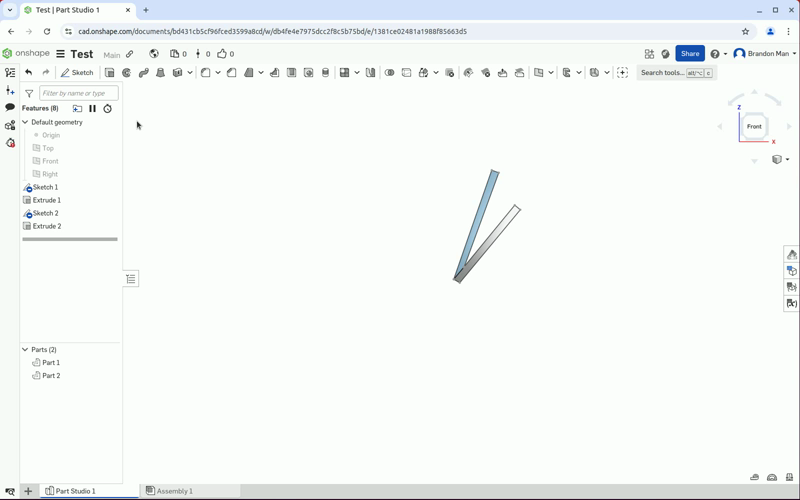
key(left, 2)
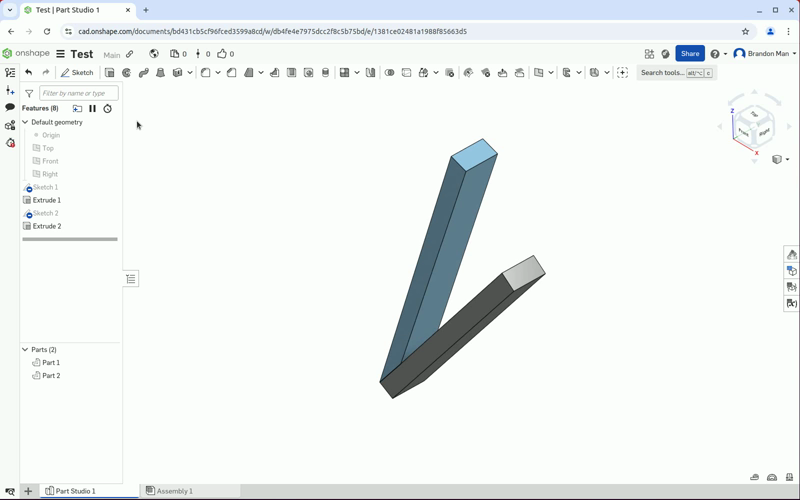
key(down, 2)
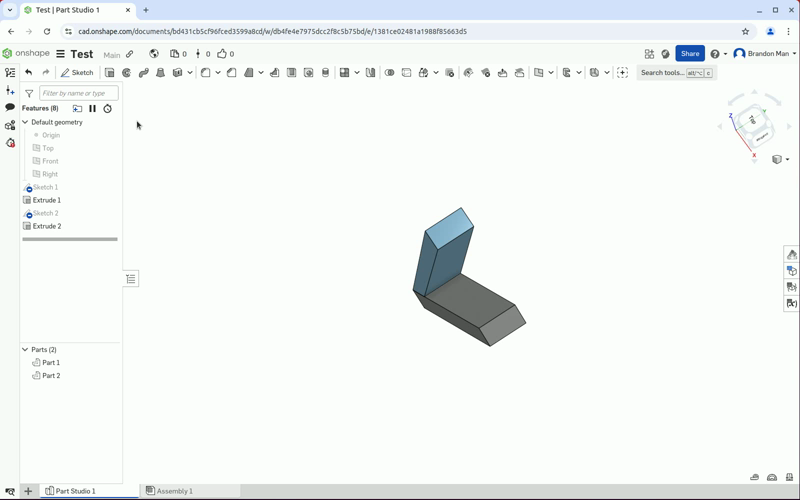
key(up, 2)
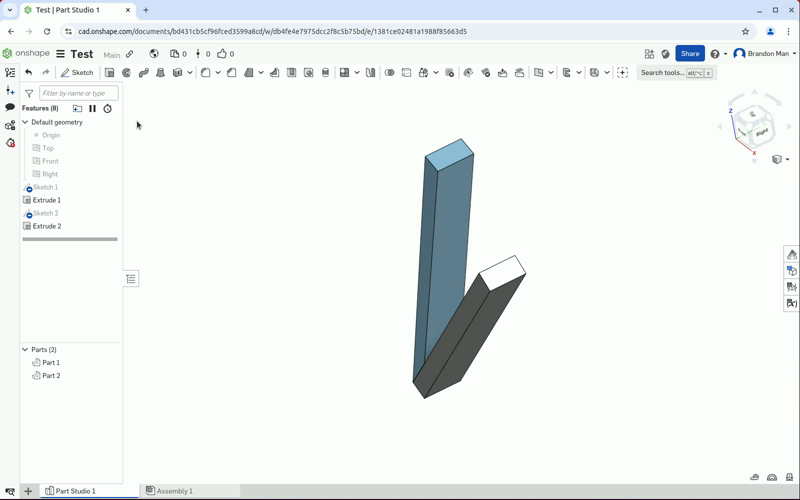
key(right, 2)
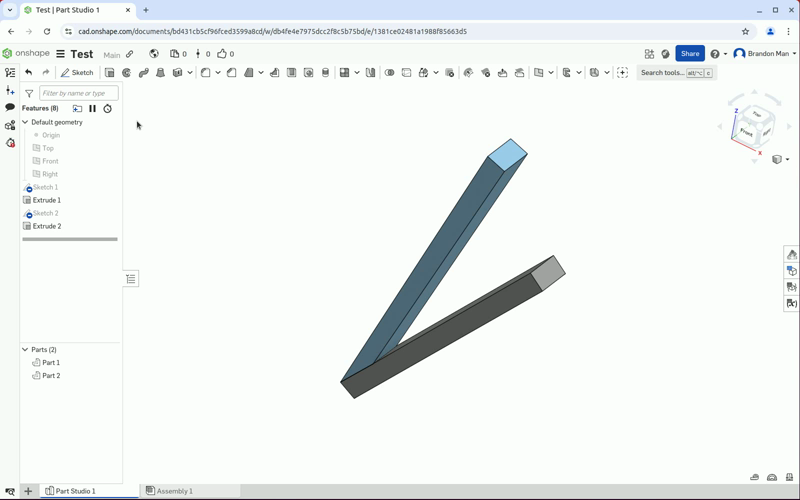
mouse_move(73, 189)
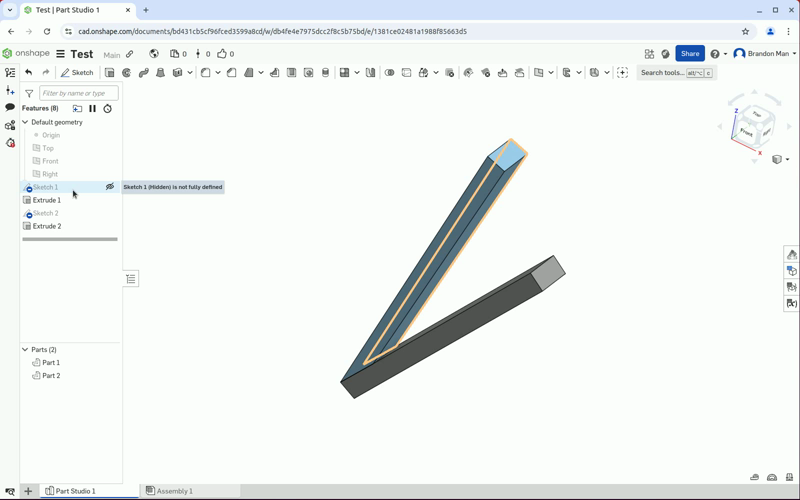
click(73, 189)